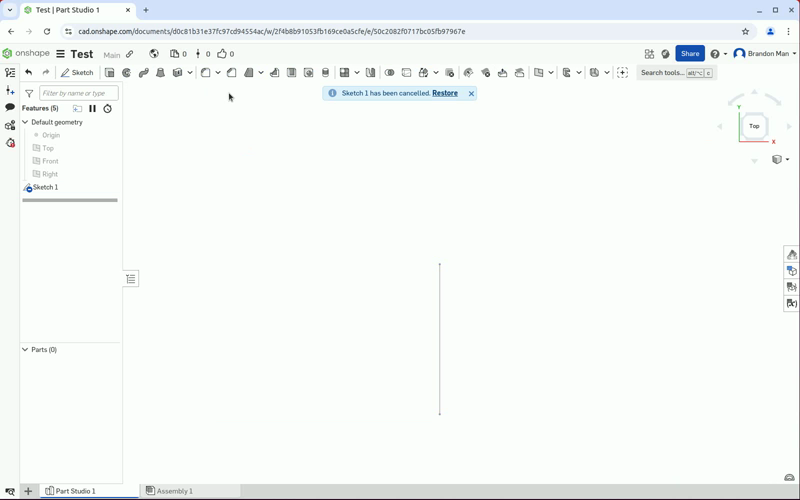
key(shift+h)
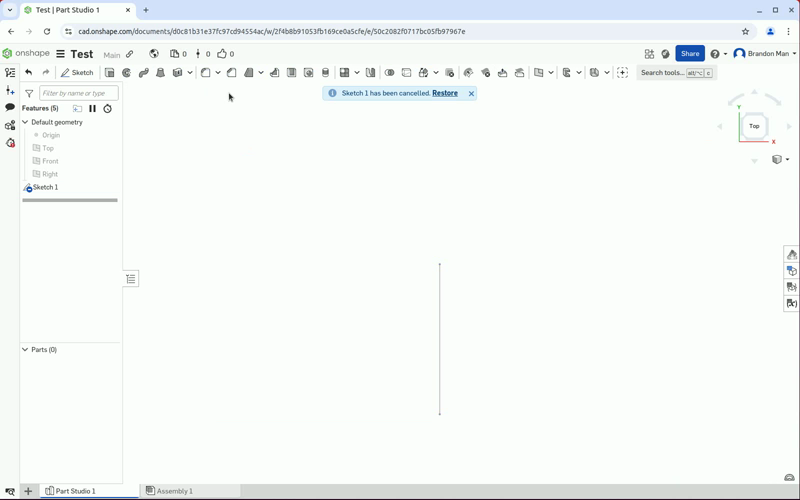
key(shift+s)
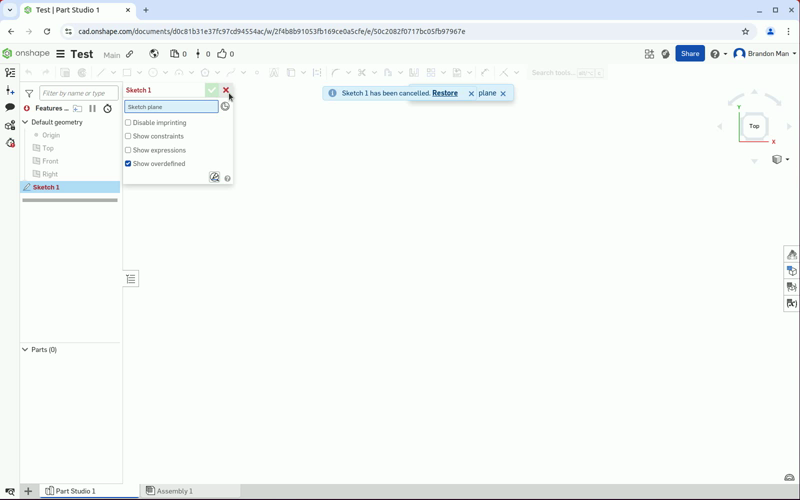
mouse_move(73, 150)
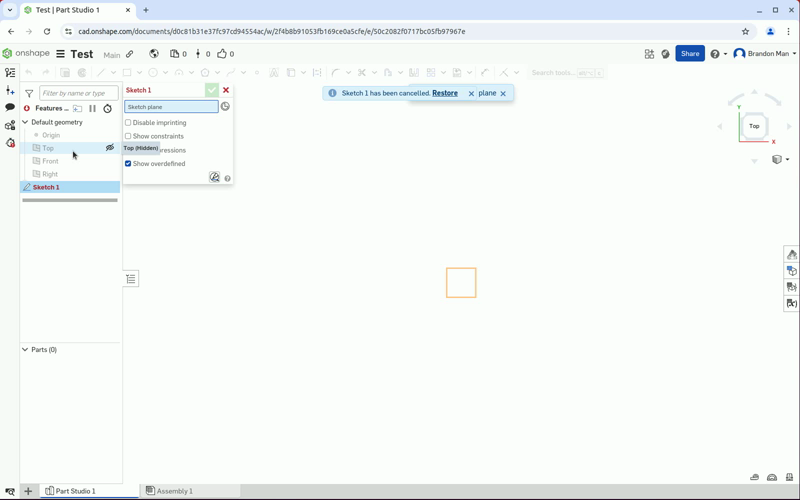
click(73, 150)
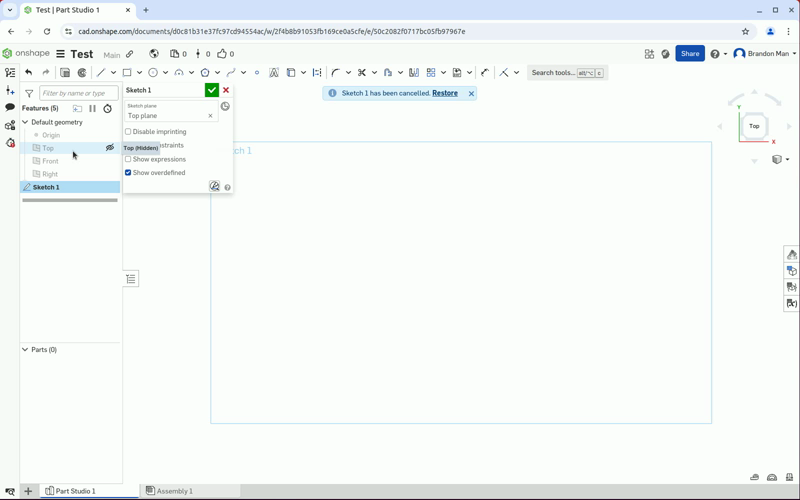
mouse_move(73, 352)
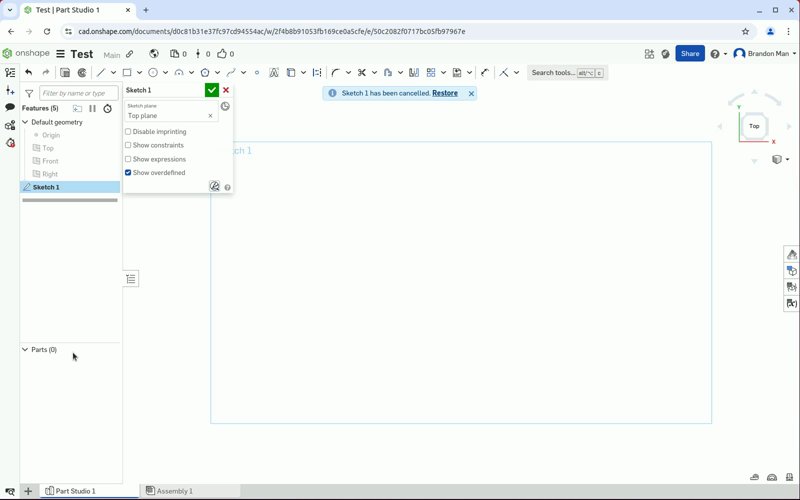
key(y)
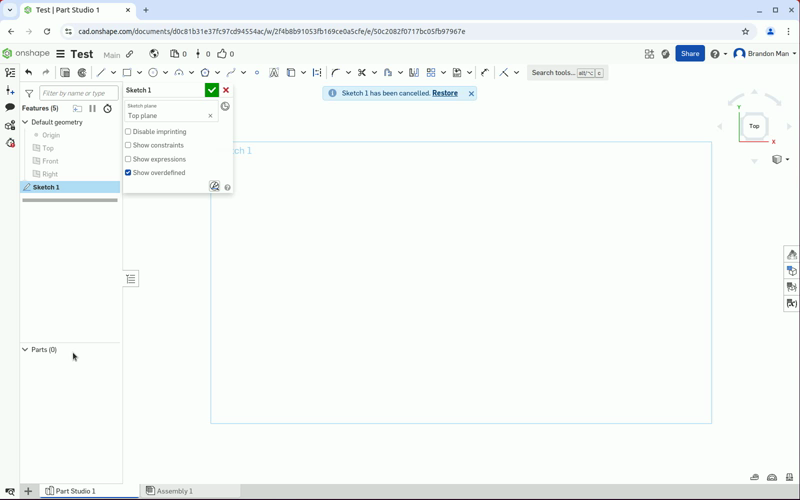
key(l)
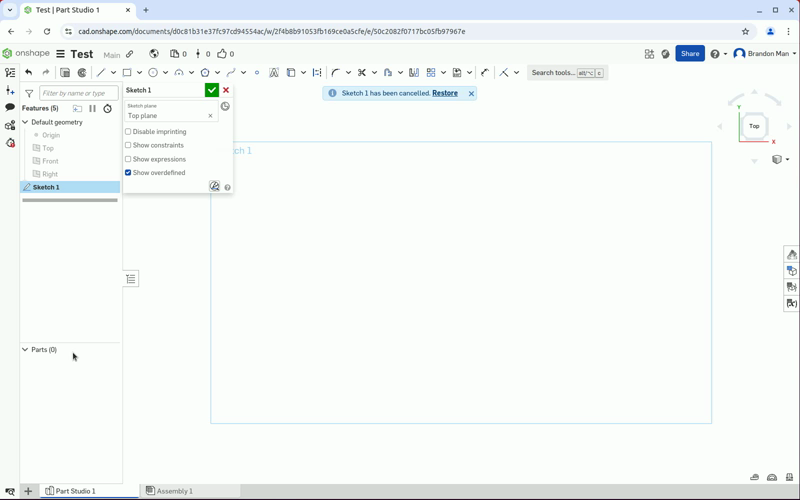
key_down(shift)
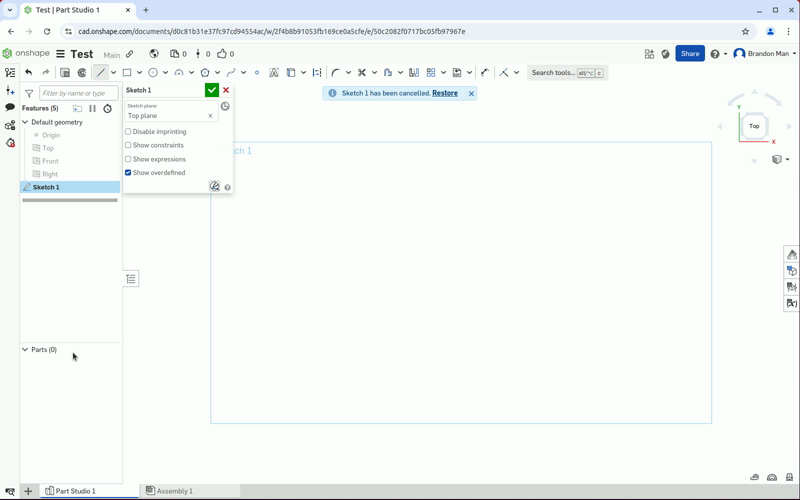
mouse_move(358, 341)
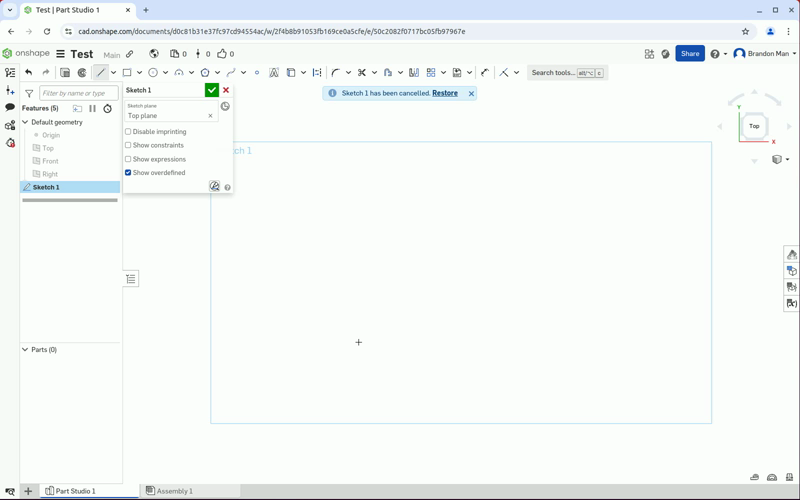
click(358, 341)
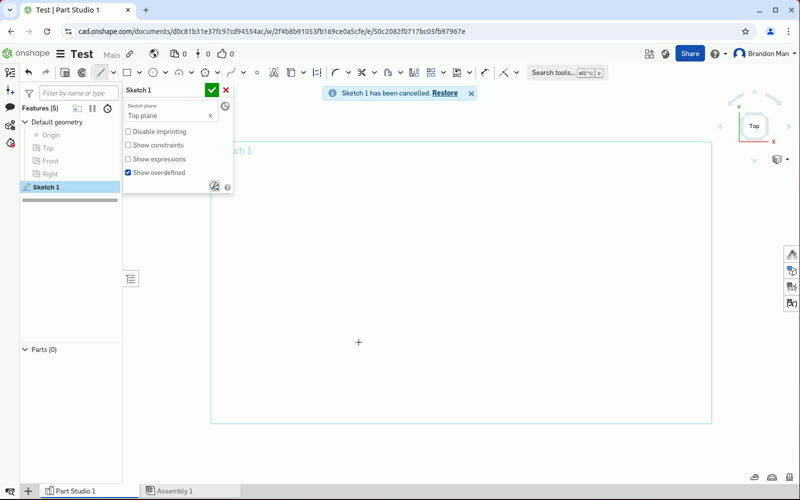
key_up(shift)
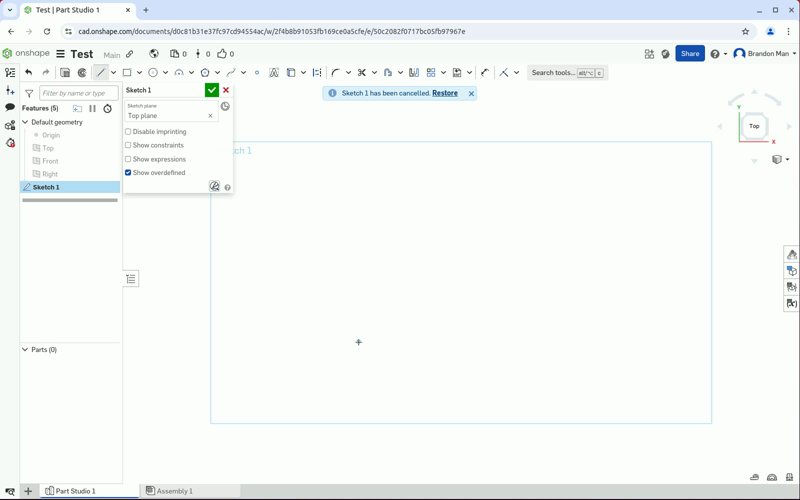
key_down(shift)
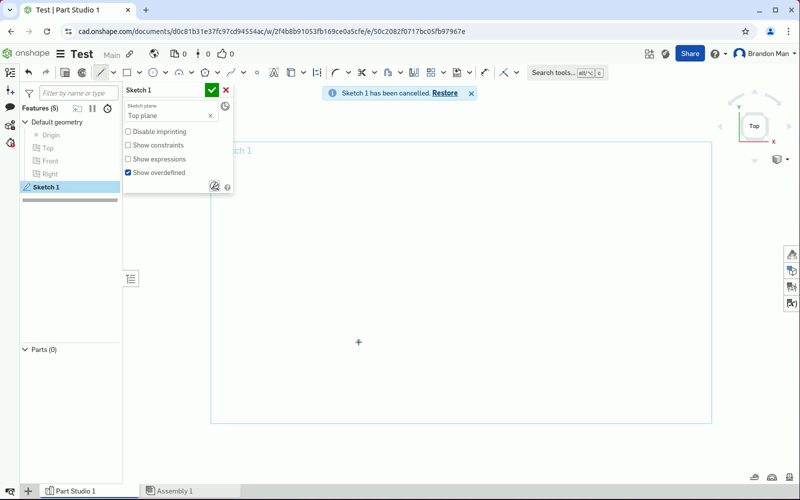
mouse_move(561, 341)
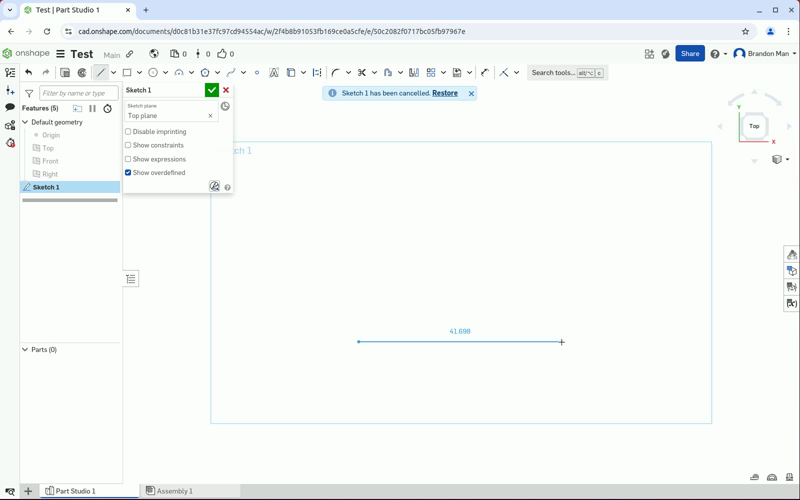
click(561, 341)
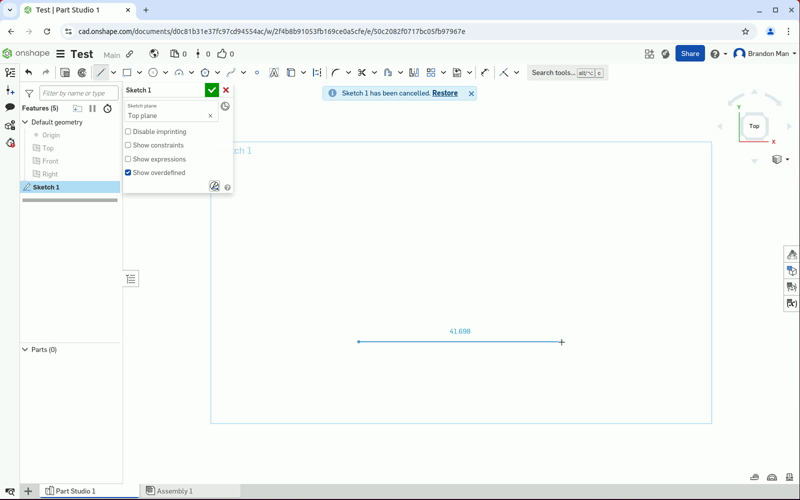
key_up(shift)
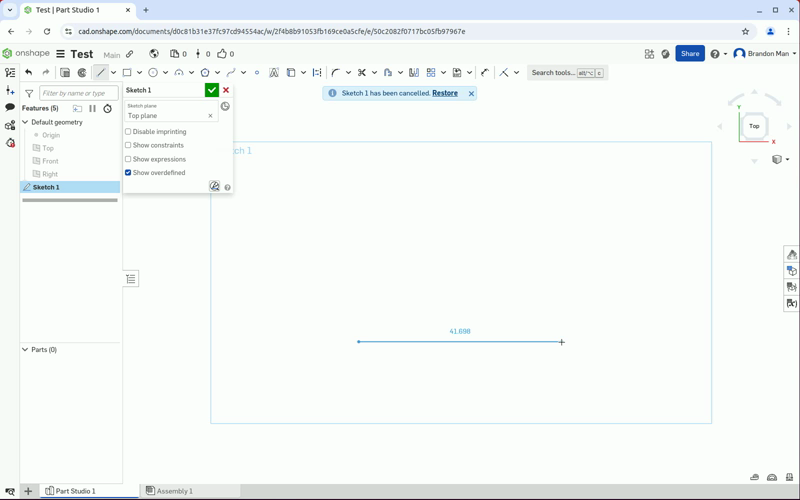
key_down(shift)
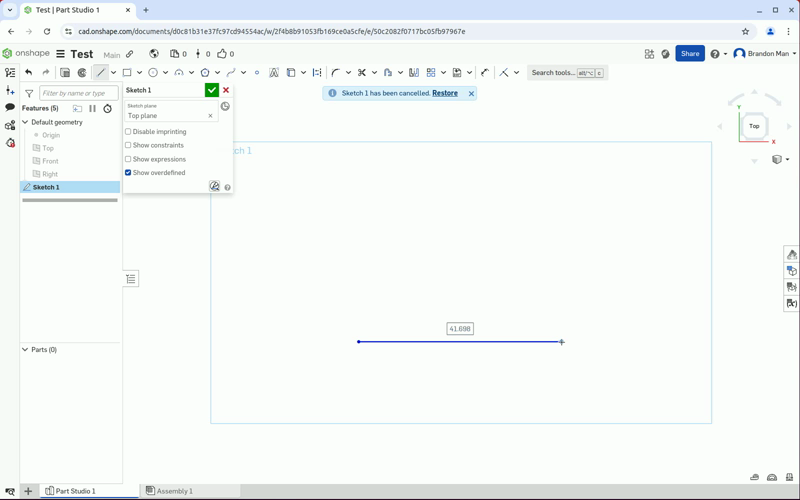
mouse_move(561, 224)
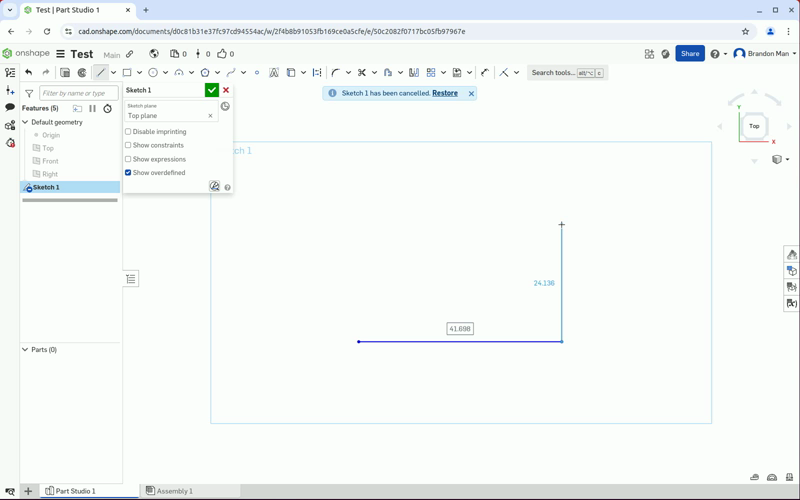
click(561, 224)
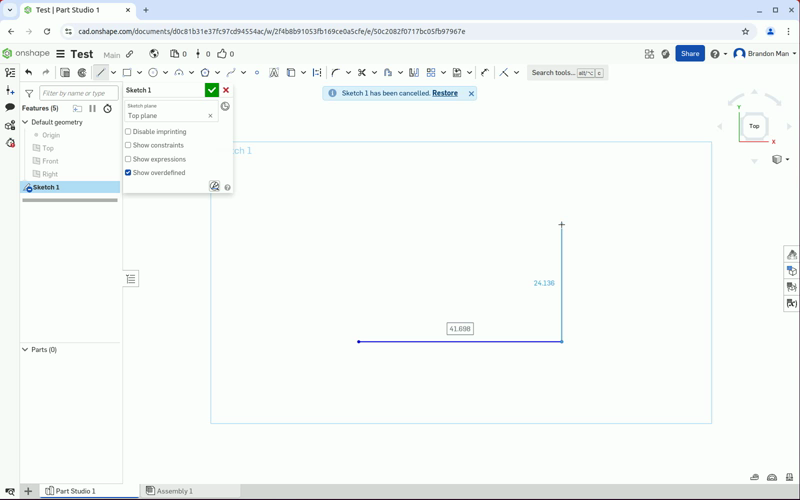
key_up(shift)
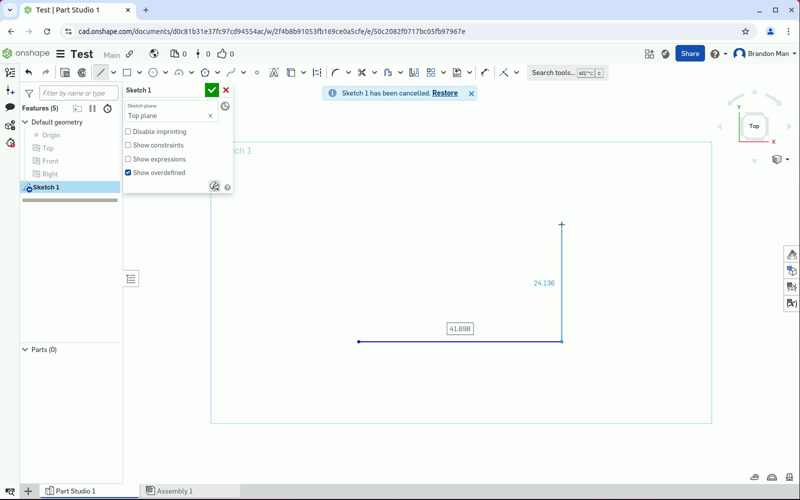
key_down(shift)
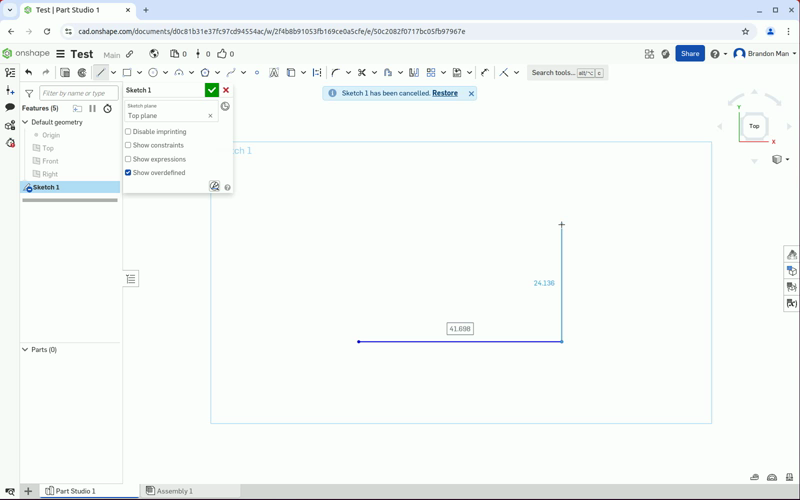
mouse_move(358, 224)
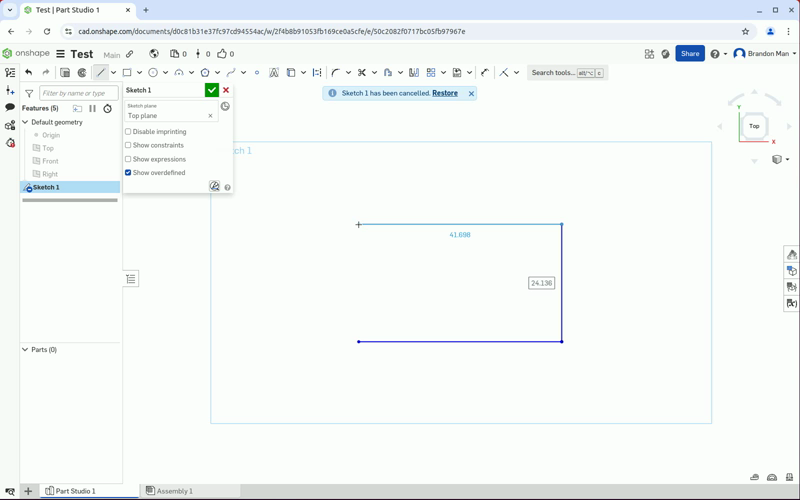
click(358, 224)
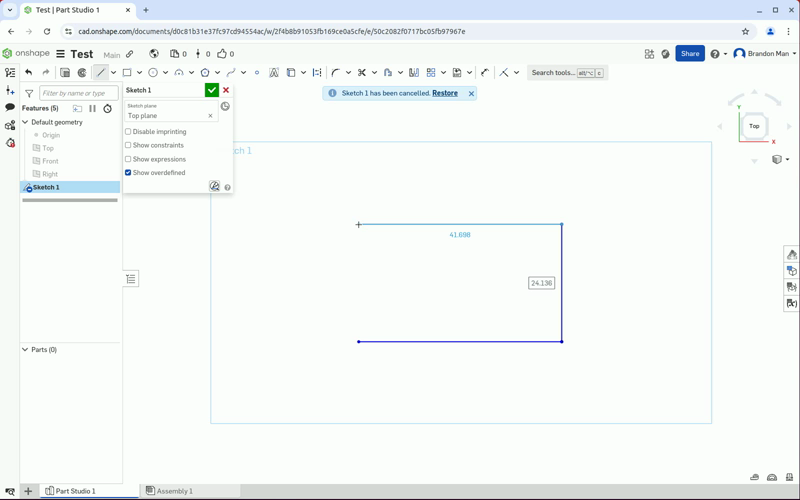
key_up(shift)
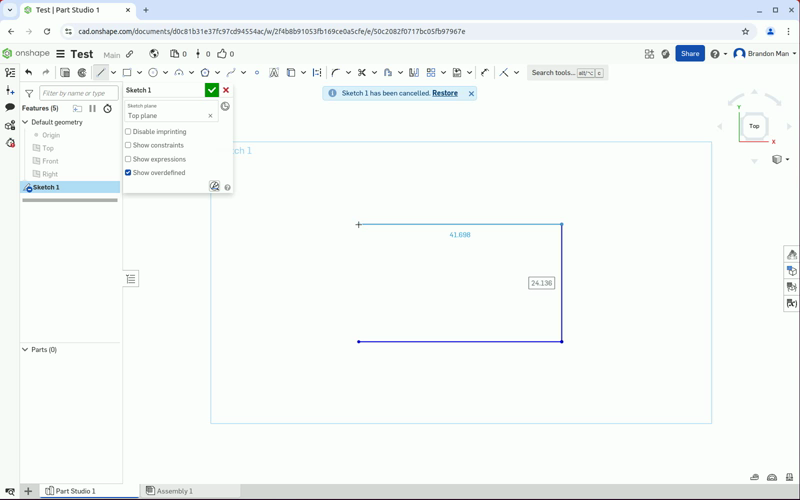
key_down(shift)
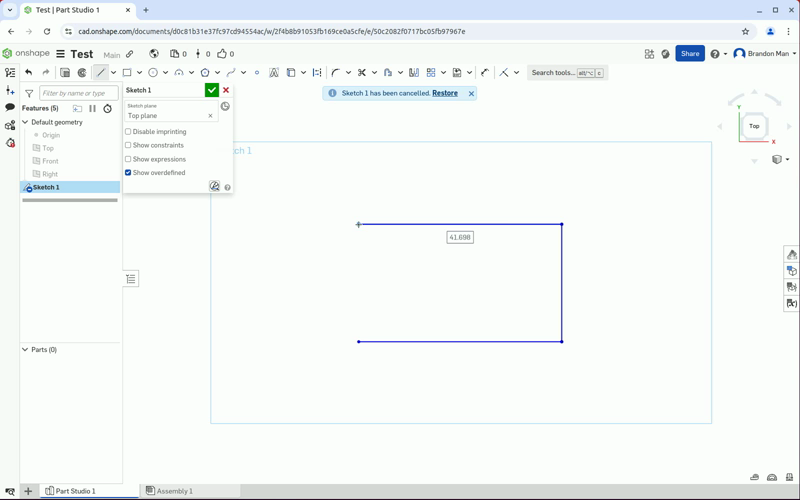
mouse_move(358, 341)
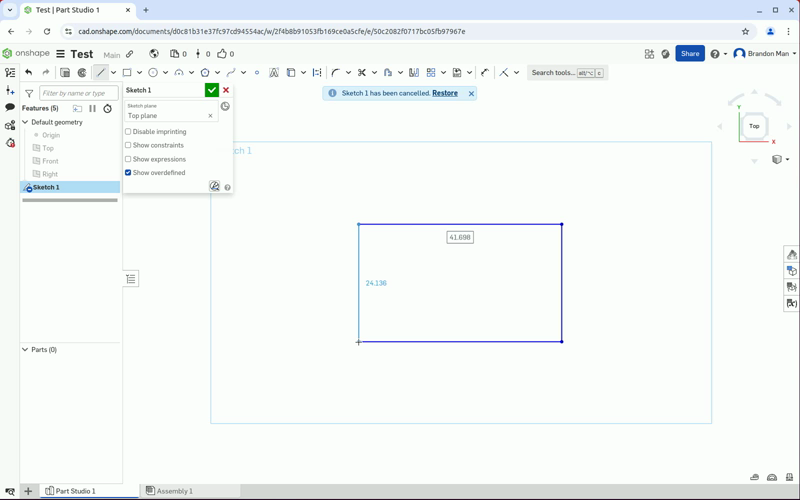
key_up(shift)
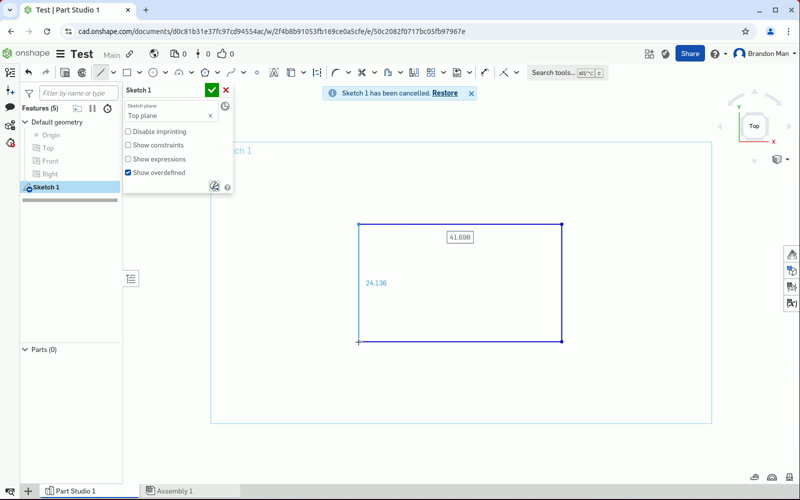
click(358, 341)
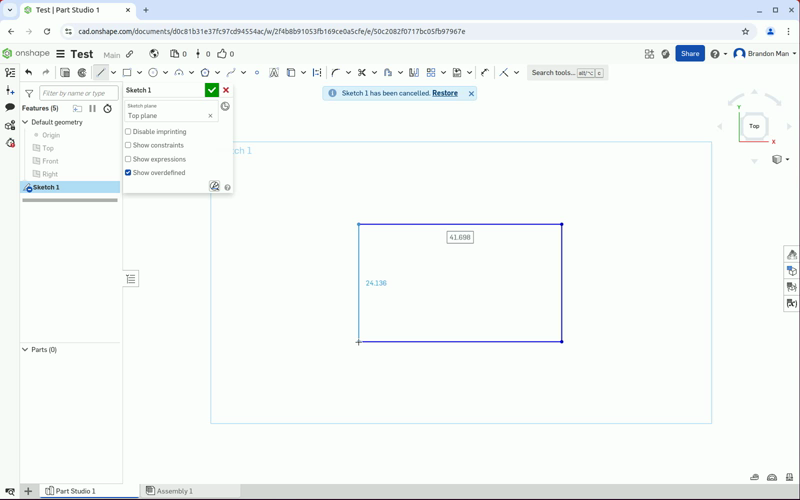
key(esc)
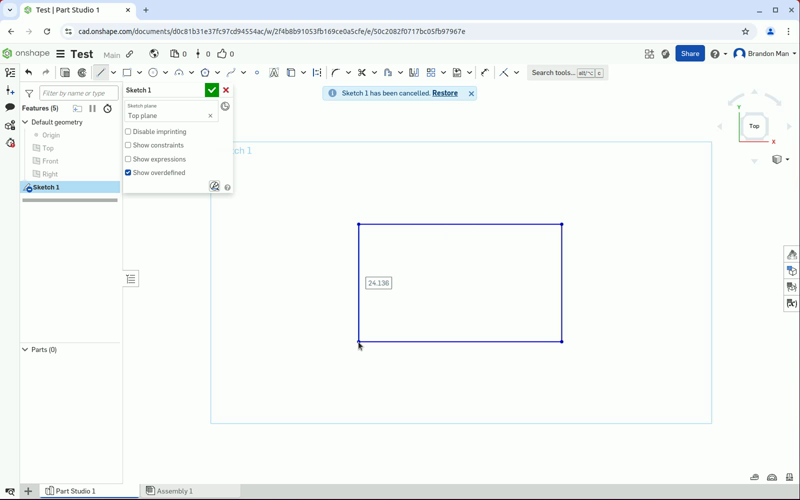
key(c)
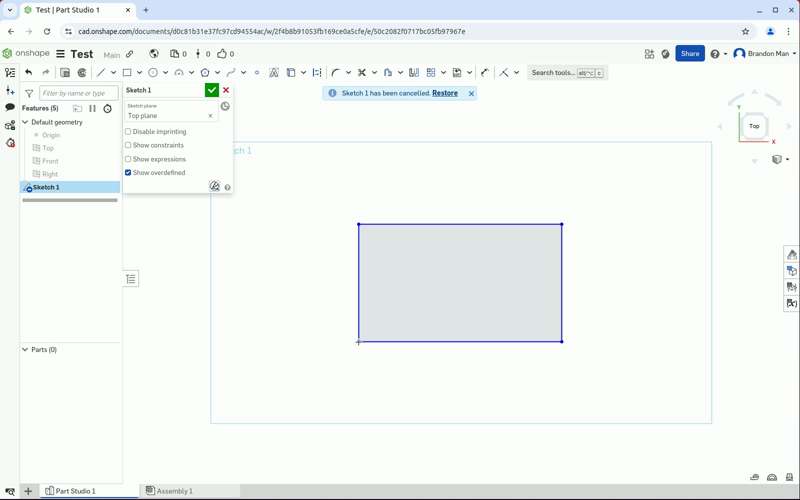
key_down(shift)
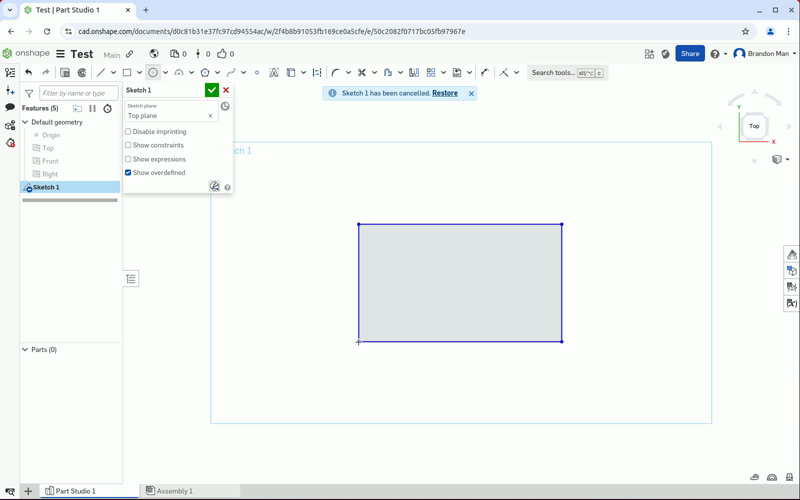
mouse_move(377, 281)
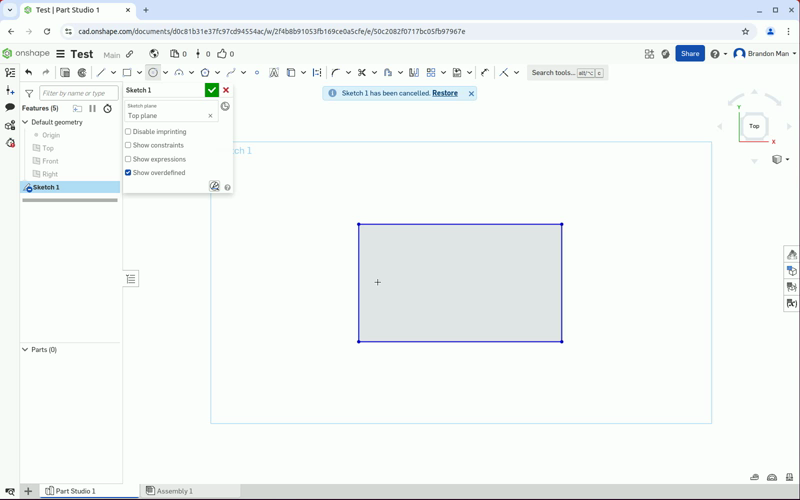
click(377, 281)
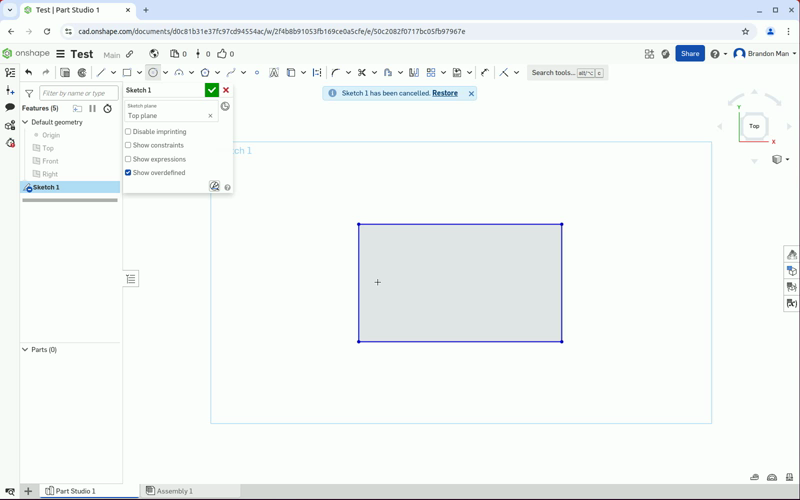
key_up(shift)
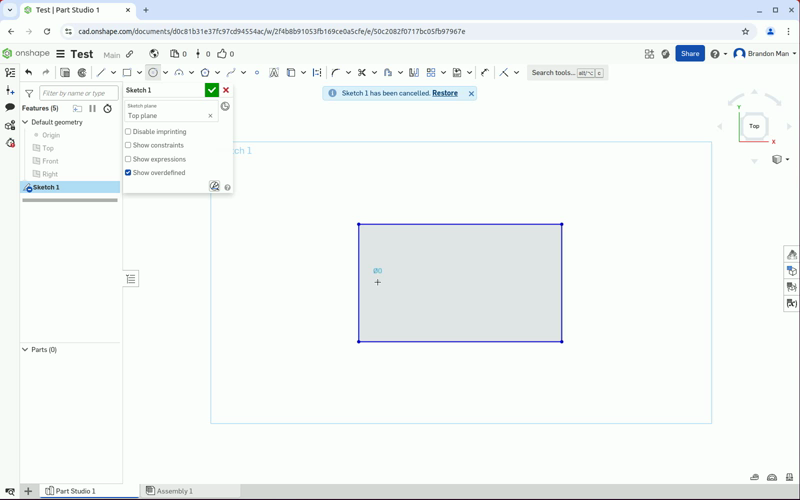
mouse_move(392, 281)
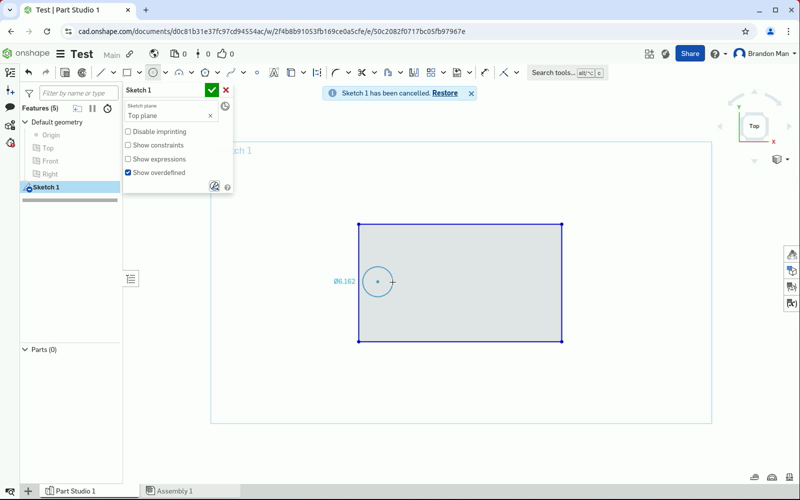
click(392, 281)
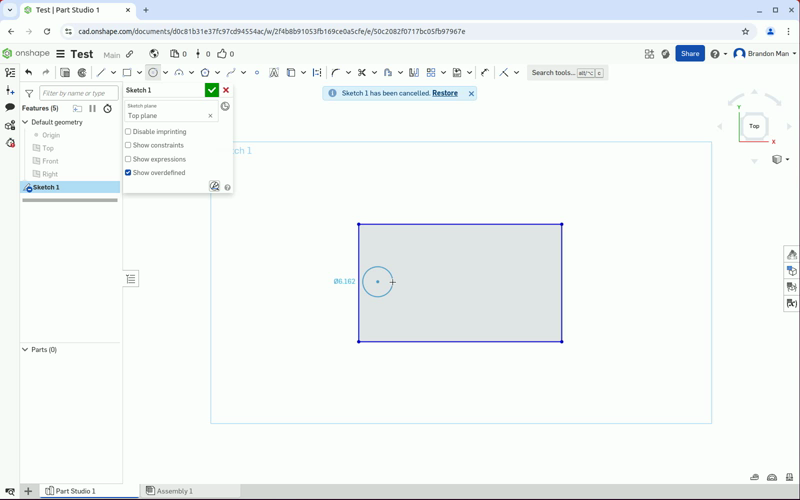
key(esc)
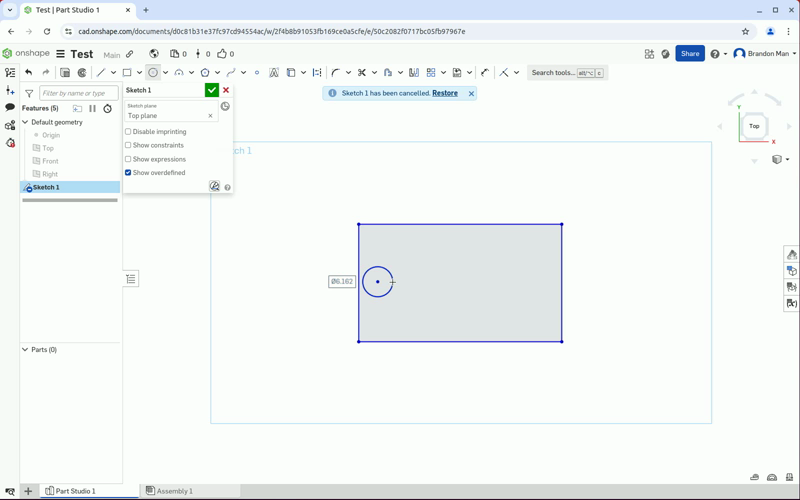
key(c)
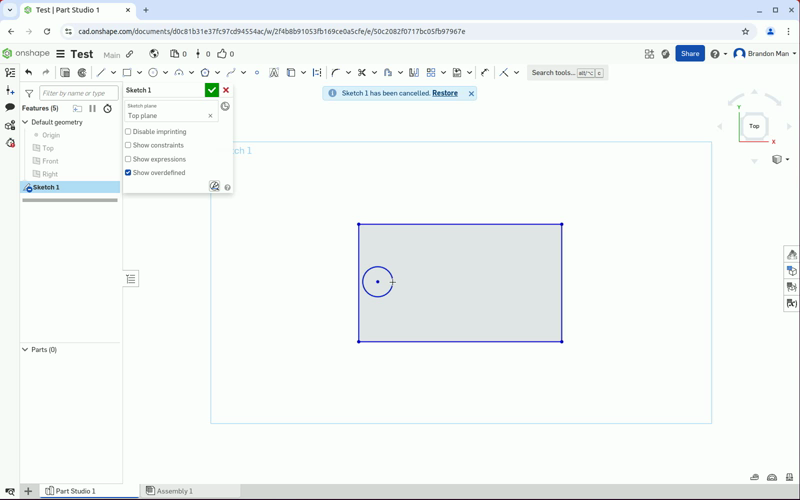
key_down(shift)
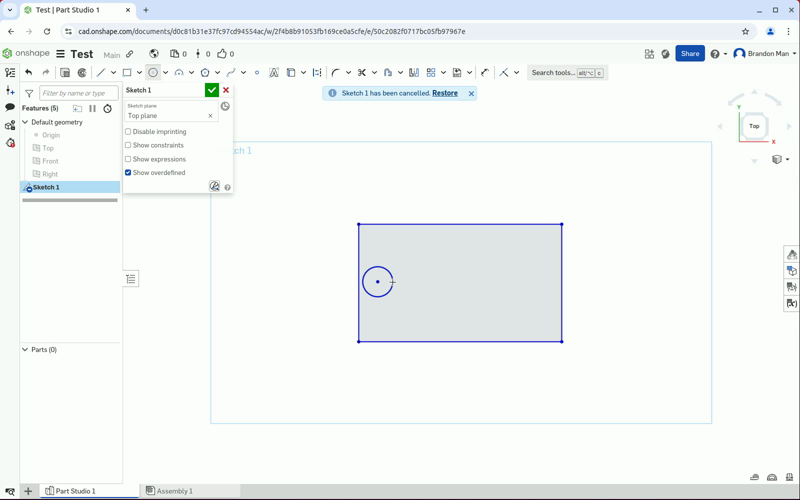
mouse_move(542, 281)
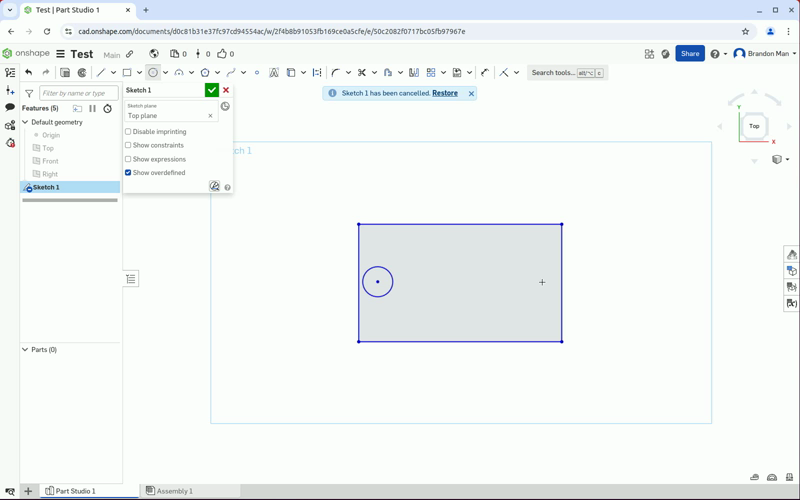
click(542, 281)
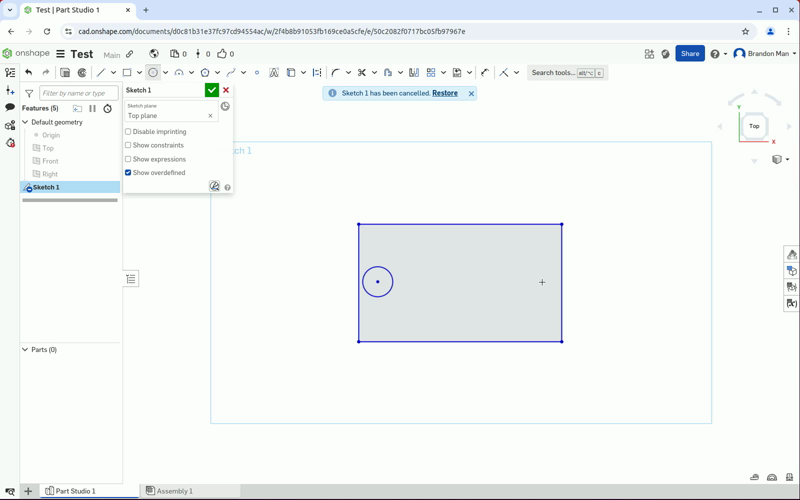
key_up(shift)
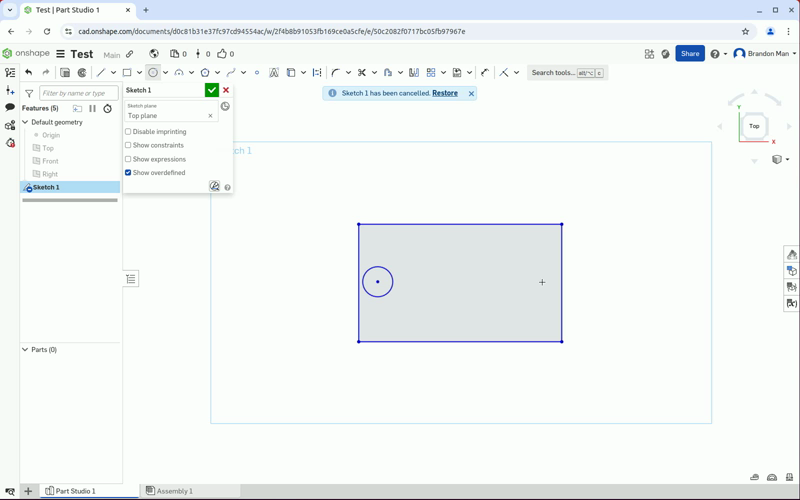
mouse_move(557, 281)
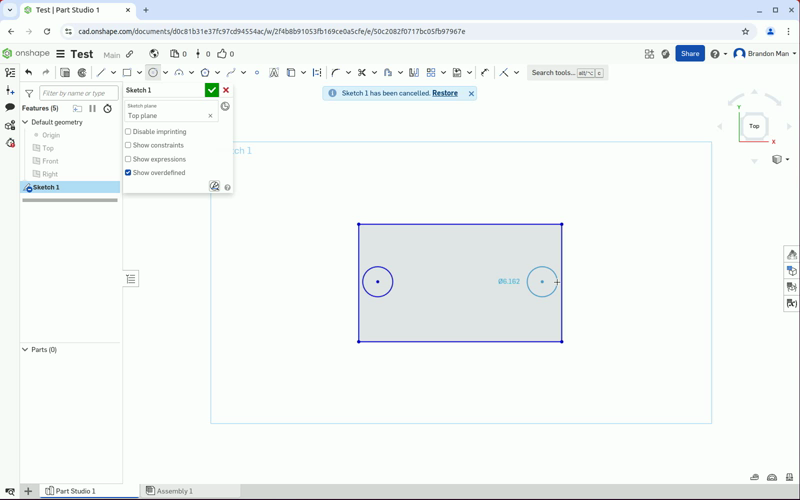
click(557, 281)
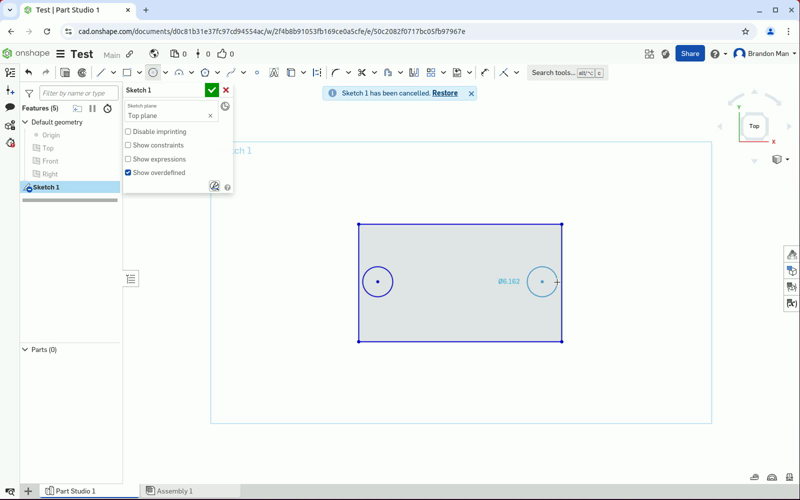
key(esc)
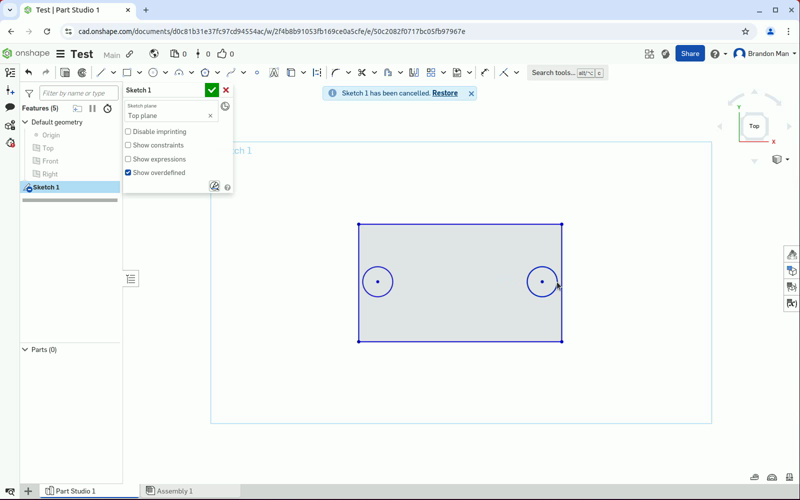
mouse_move(452, 316)
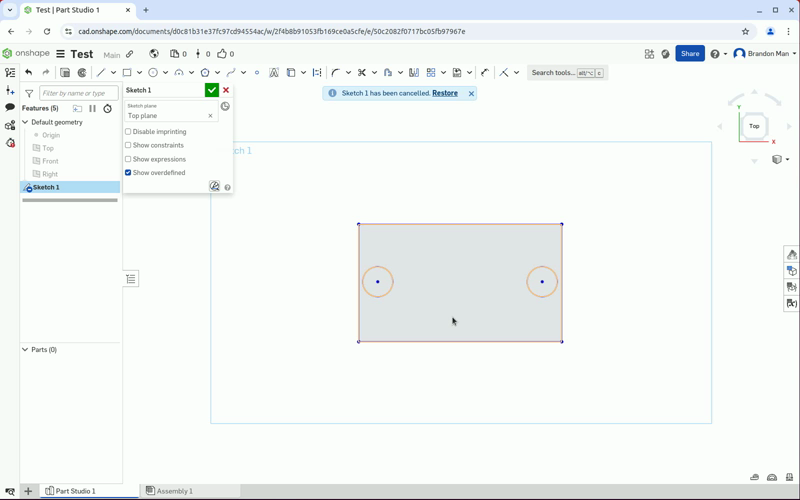
click(452, 316)
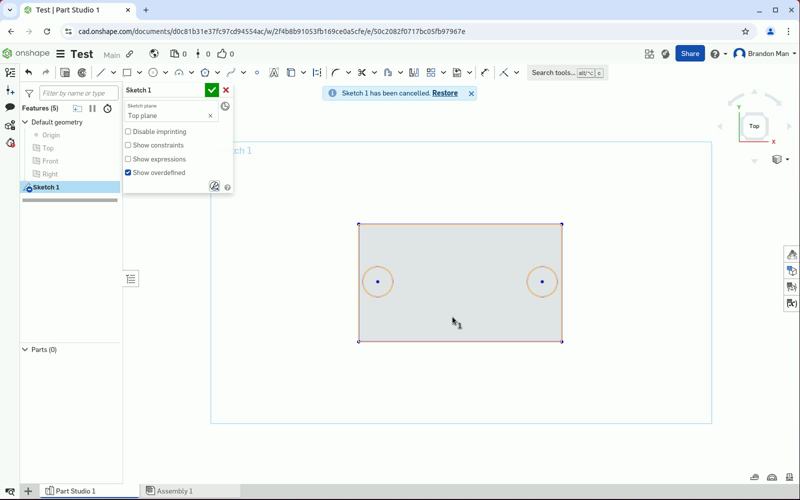
mouse_move(73, 352)
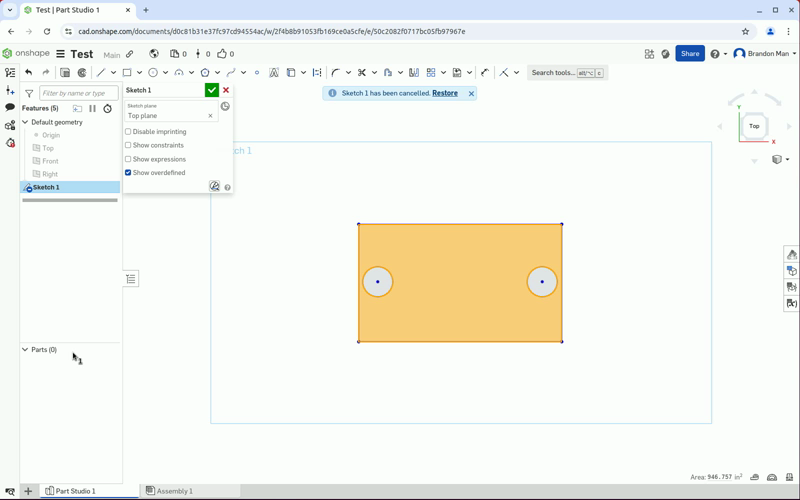
key(shift+y)
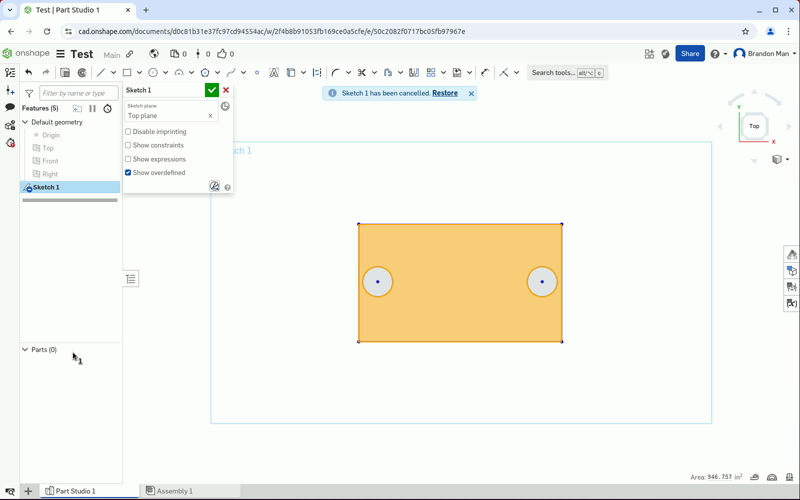
key(shift+e)
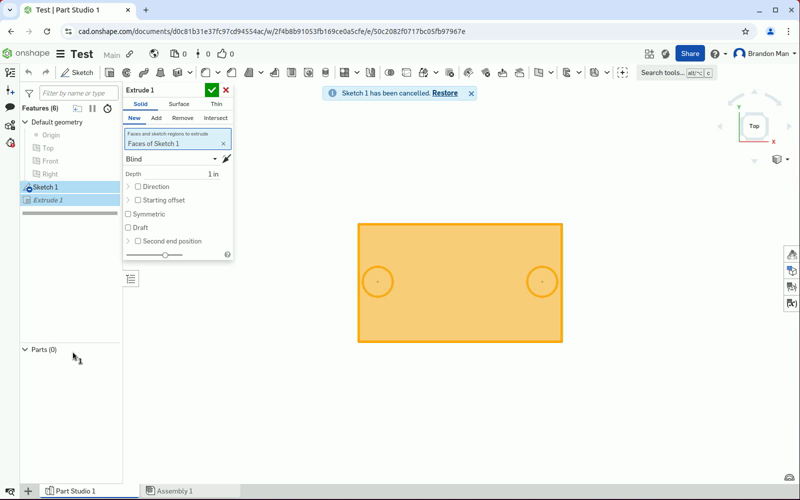
mouse_move(143, 106)
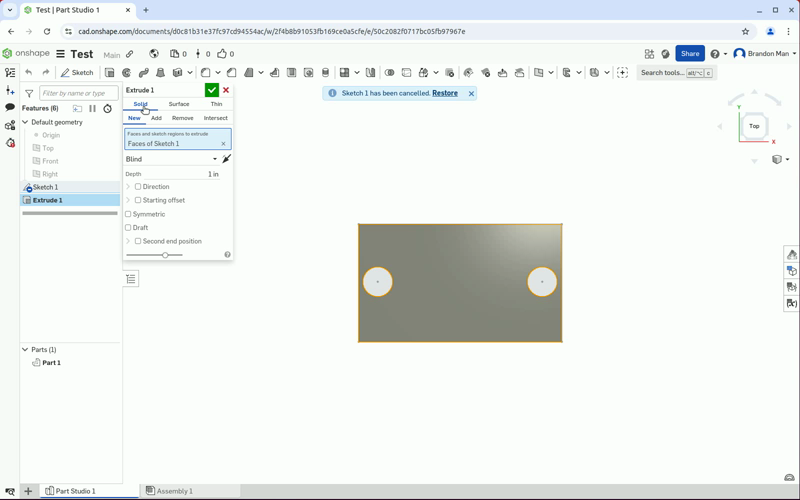
click(143, 106)
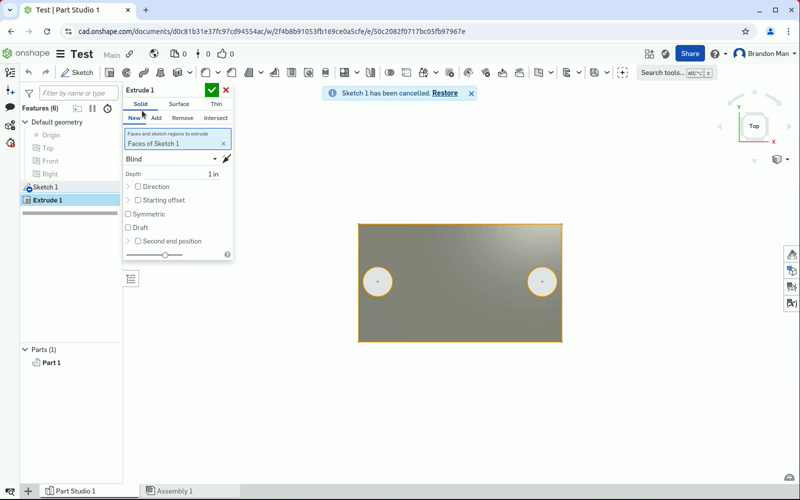
mouse_move(137, 120)
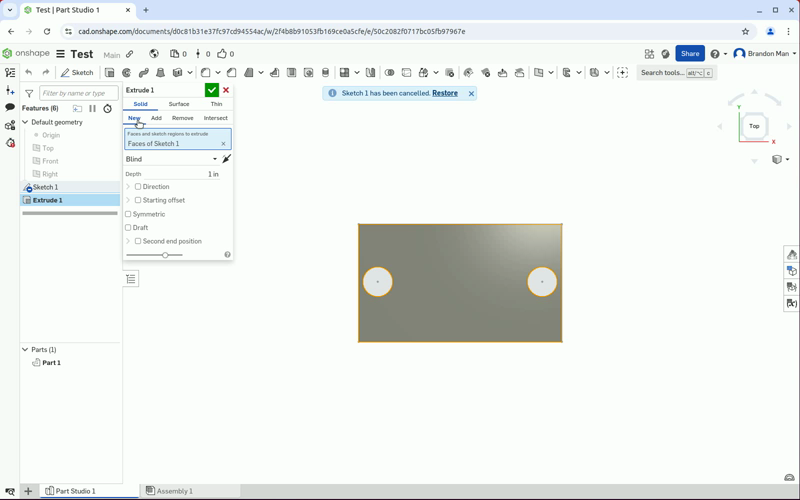
click(137, 120)
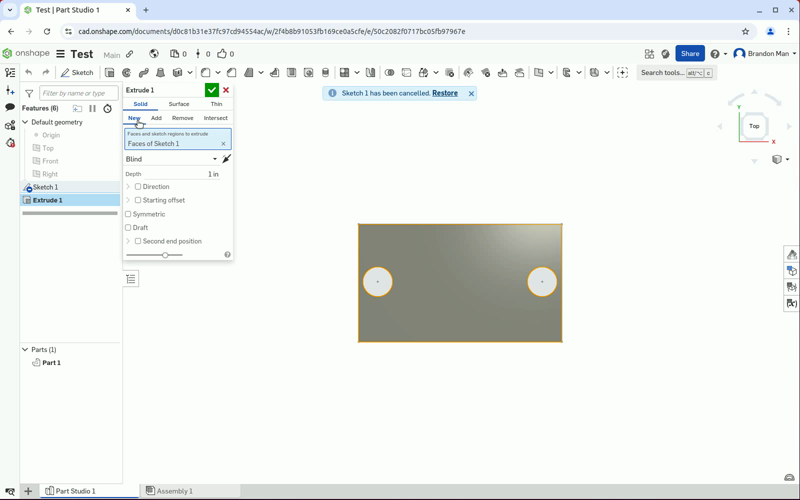
key(tab, 4)
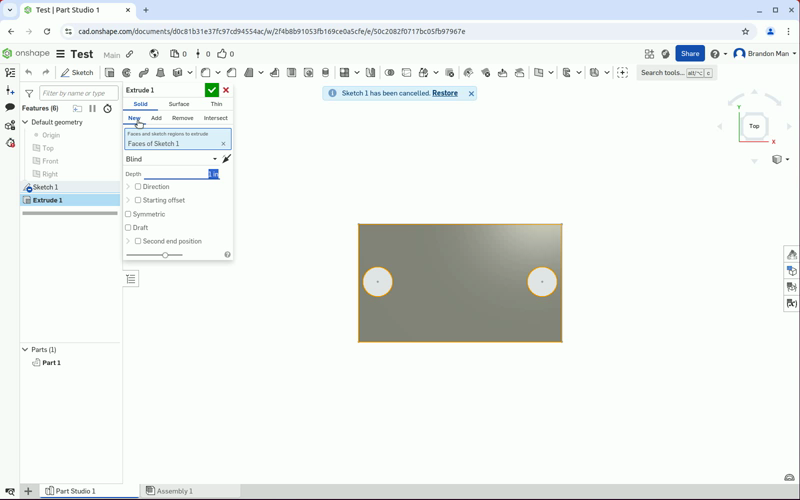
text(23.108)
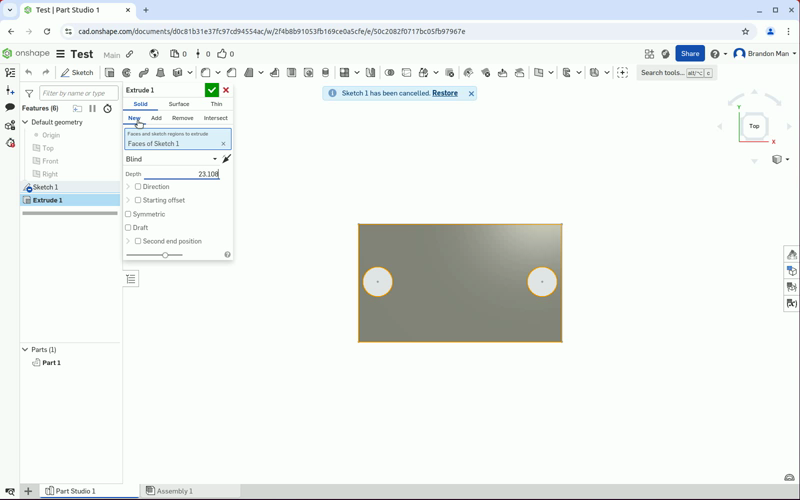
key(enter)
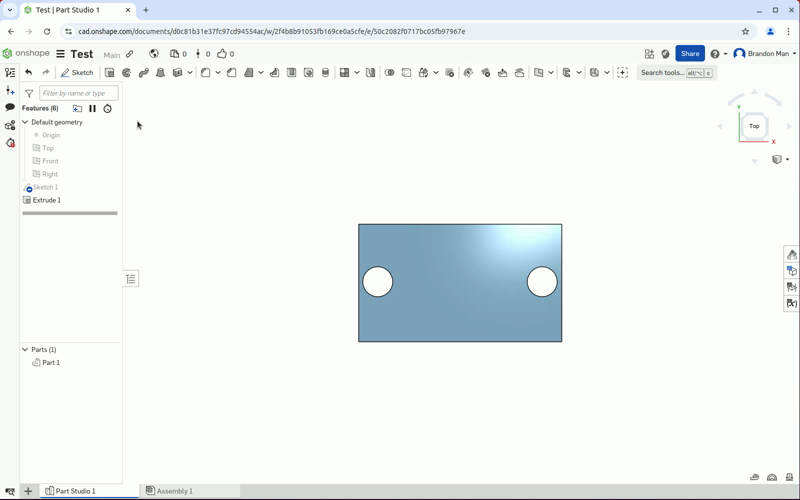
key(shift+h)
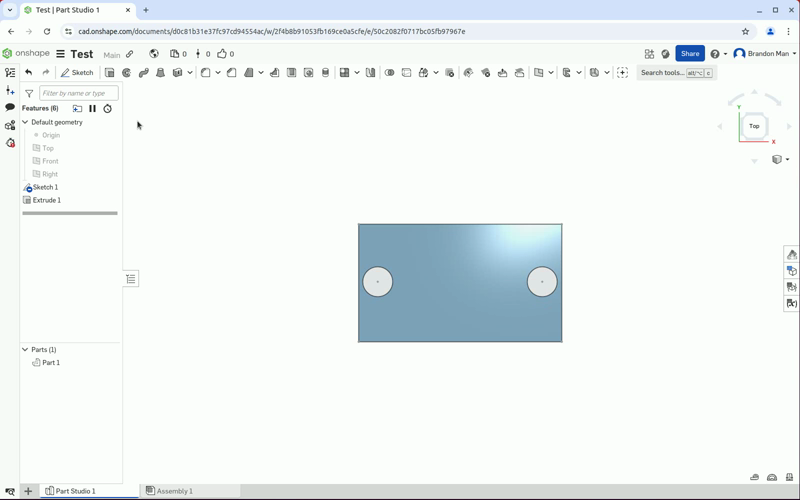
key(shift+h)
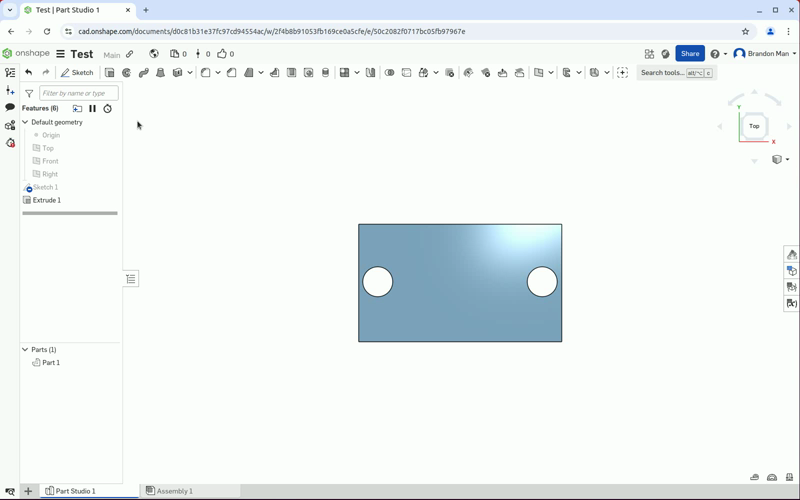
mouse_move(73, 189)
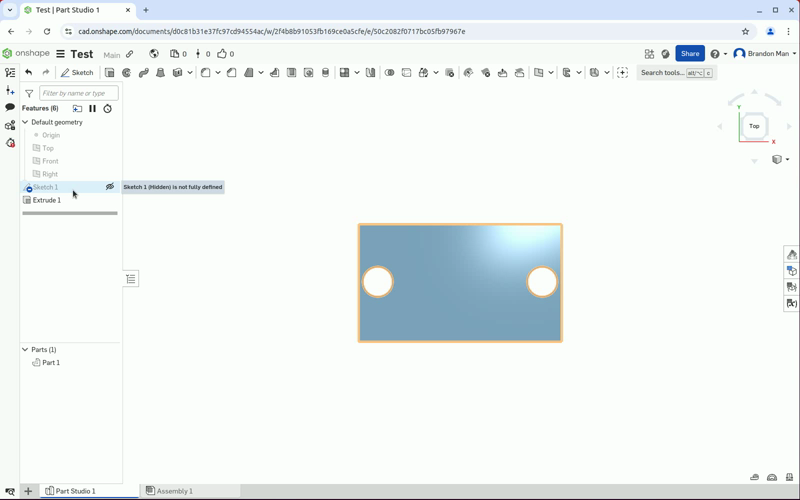
click(73, 189)
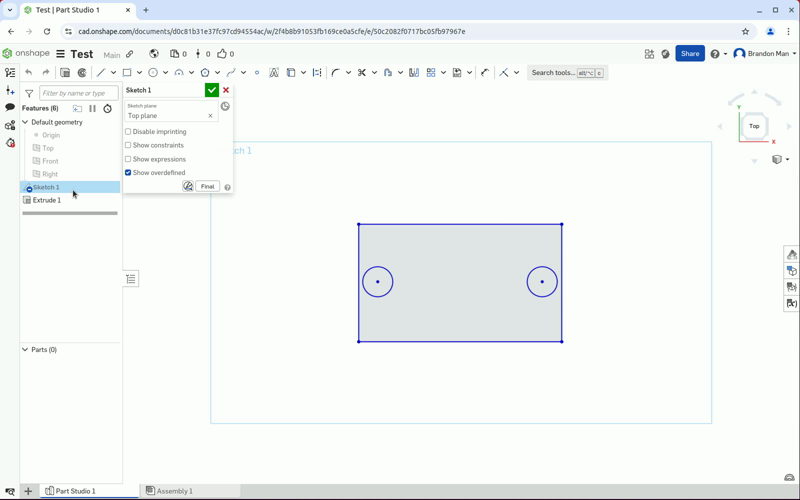
mouse_move(229, 92)
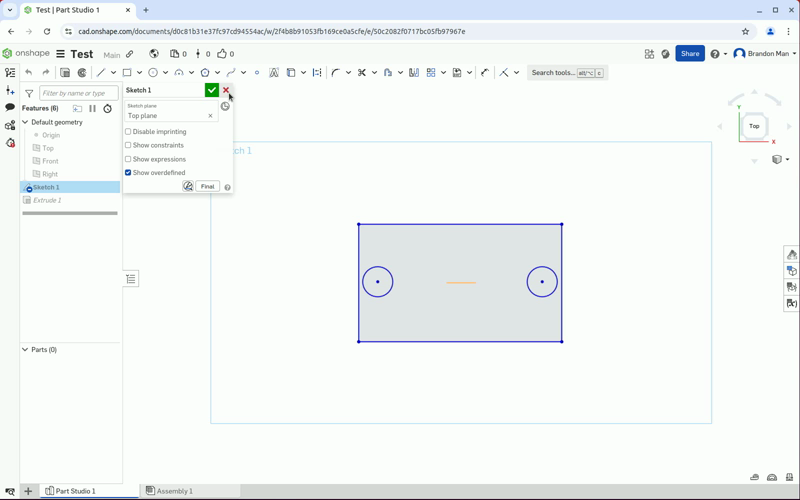
click(229, 92)
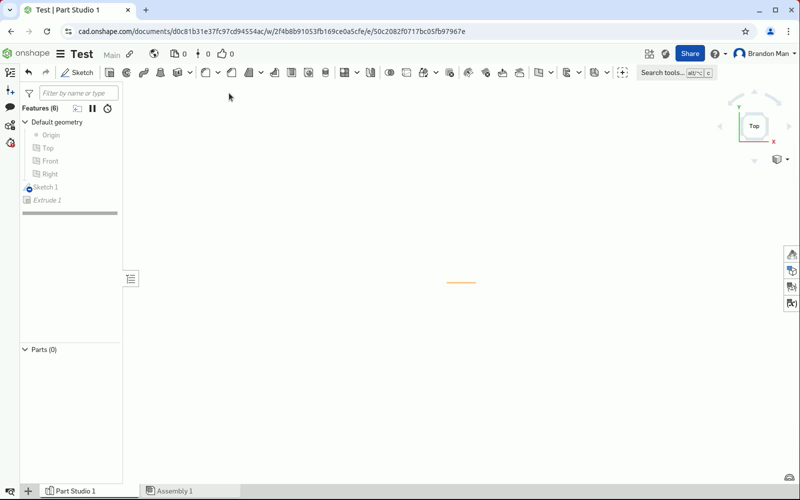
mouse_move(73, 352)
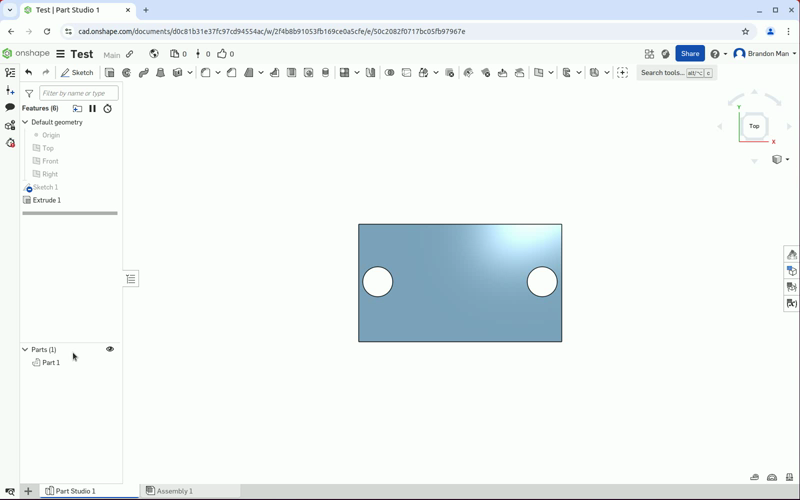
key(y)
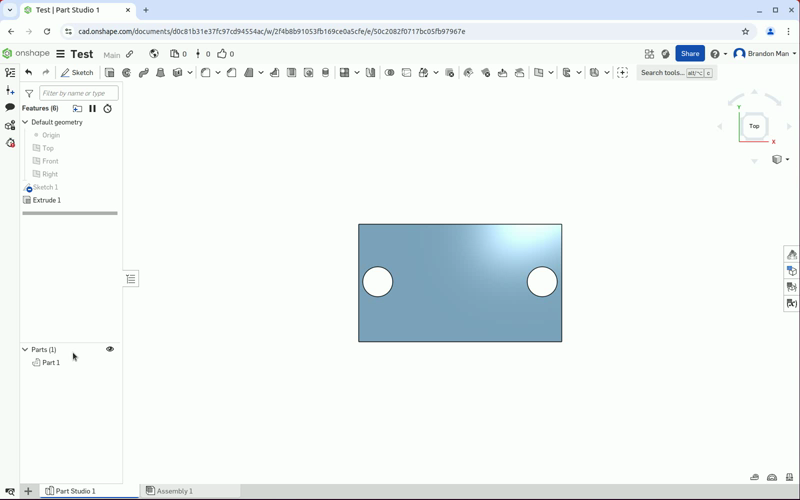
key(shift+p)
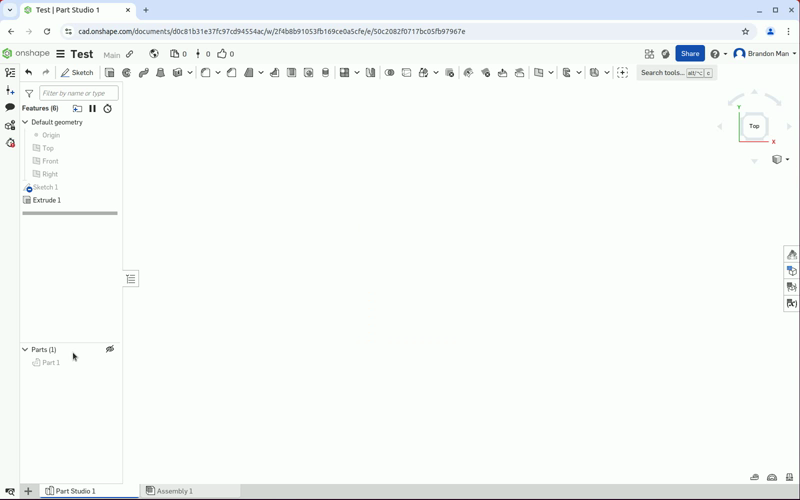
key(space)
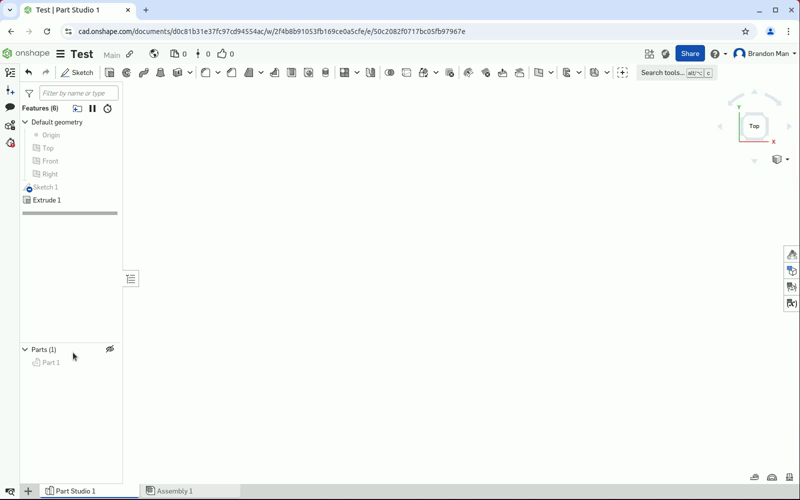
key_down(shift)
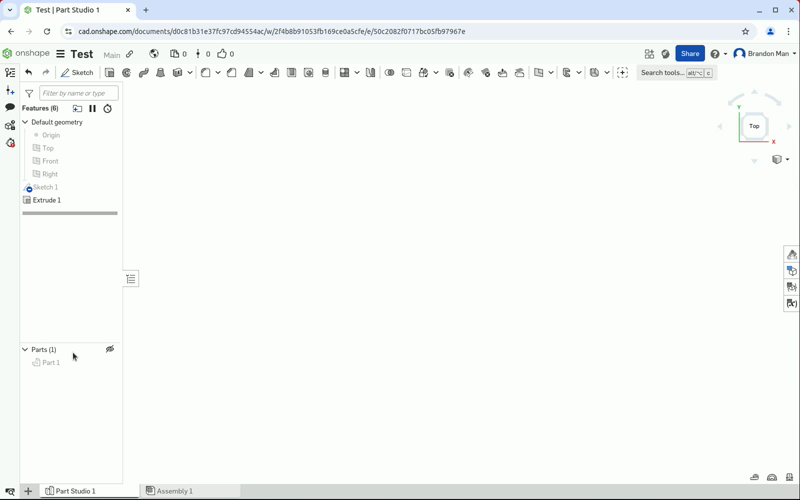
key(up)
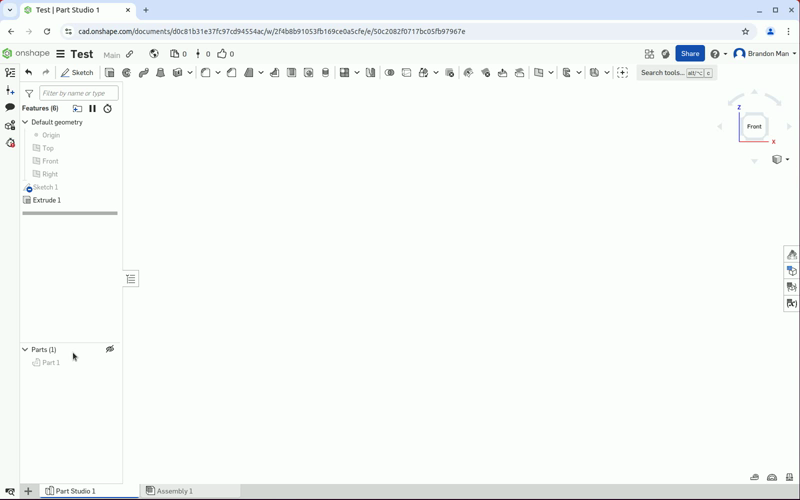
key_up(shift)
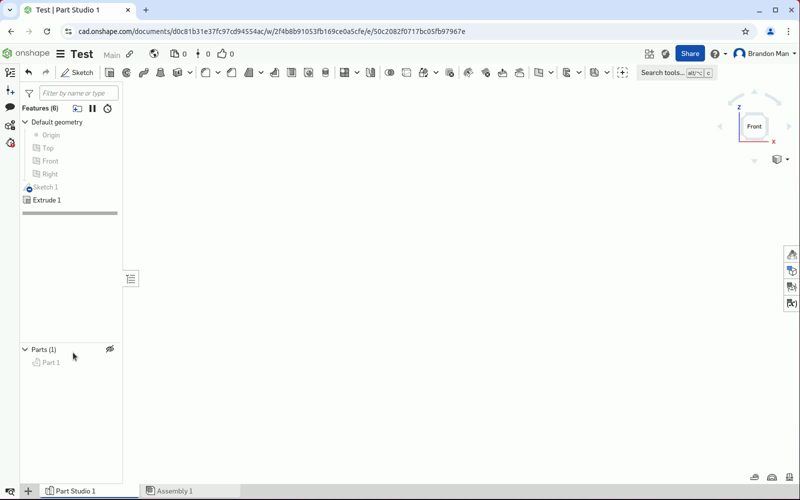
mouse_move(73, 352)
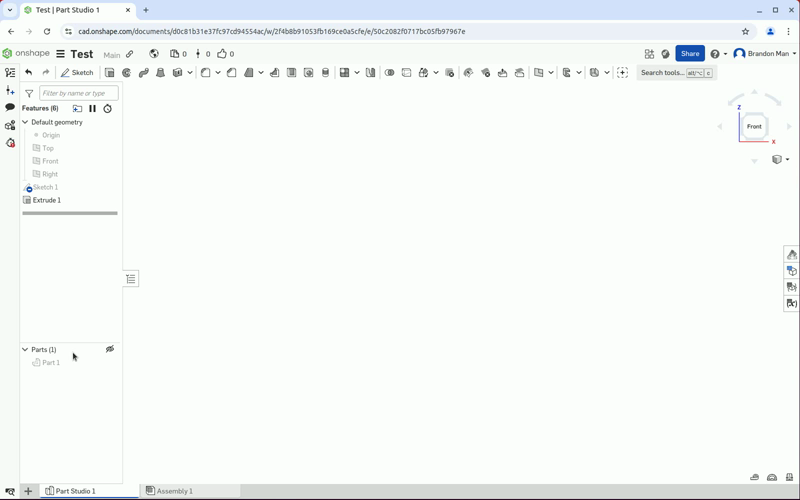
key(shift+y)
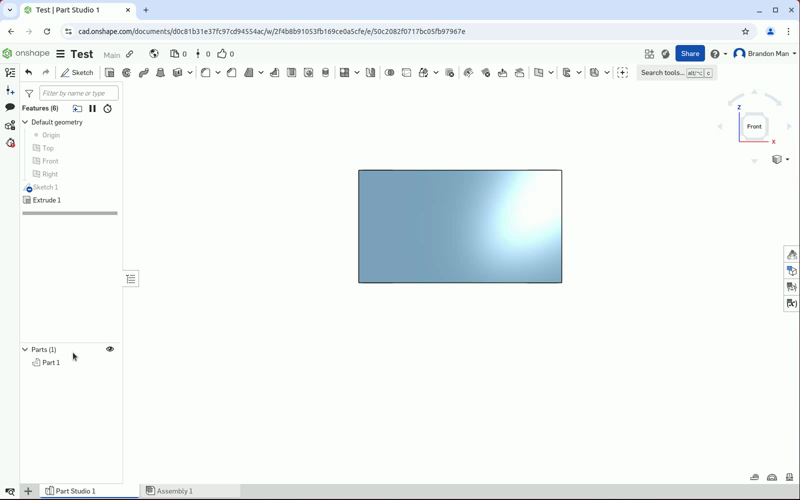
mouse_move(541, 75)
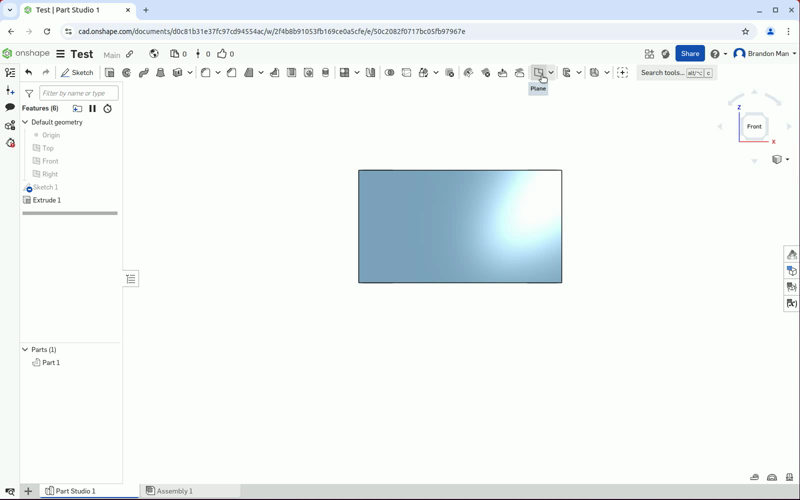
click(541, 75)
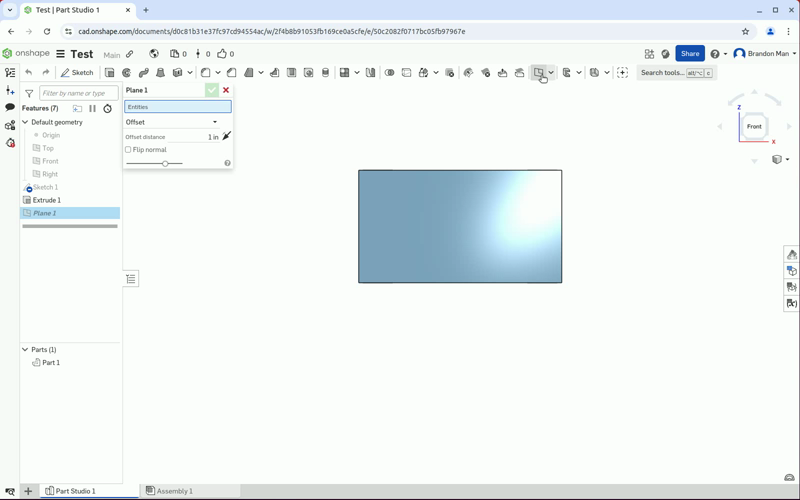
mouse_move(73, 163)
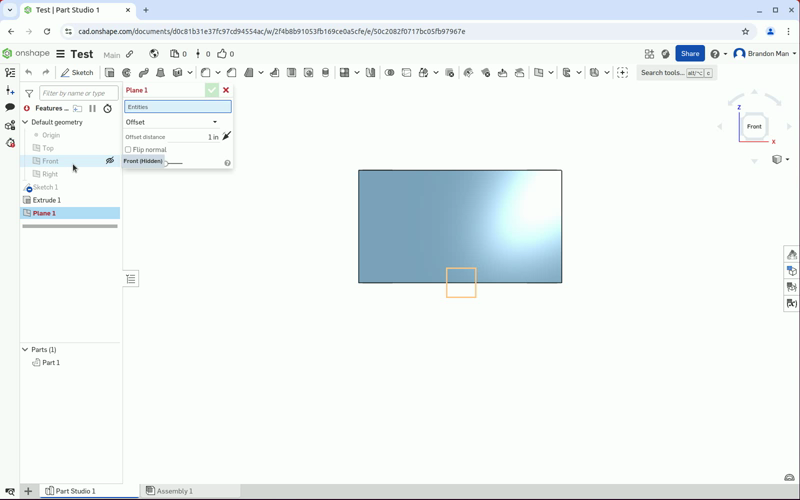
click(73, 163)
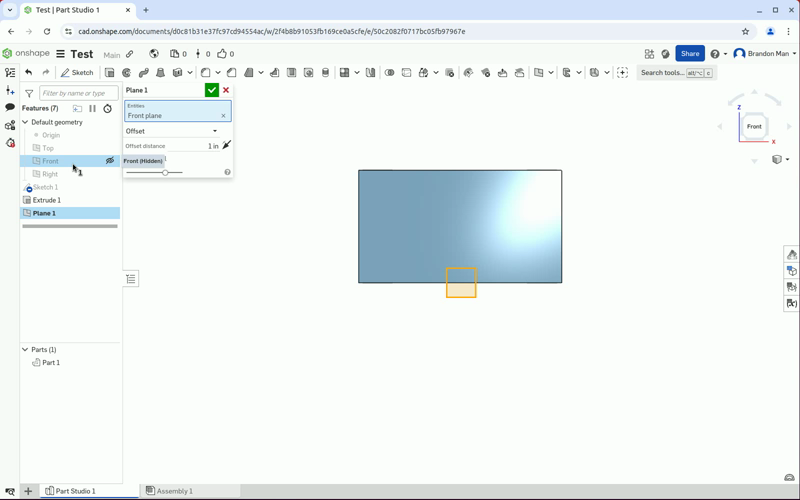
key(tab, 2)
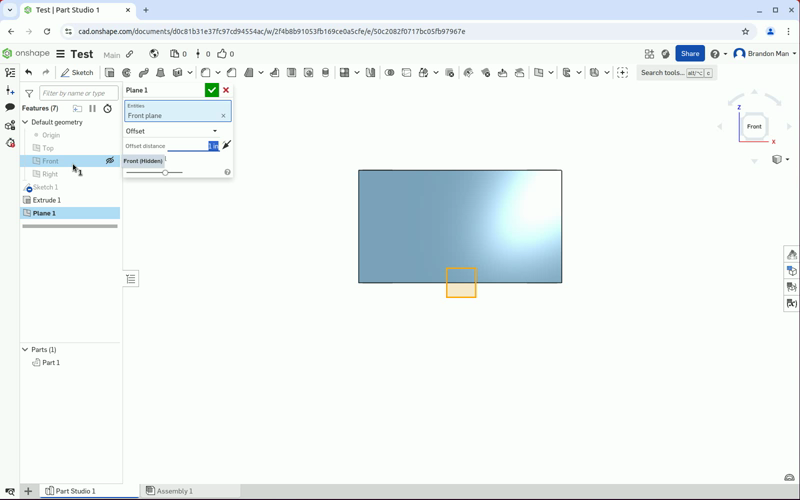
text(12.047)
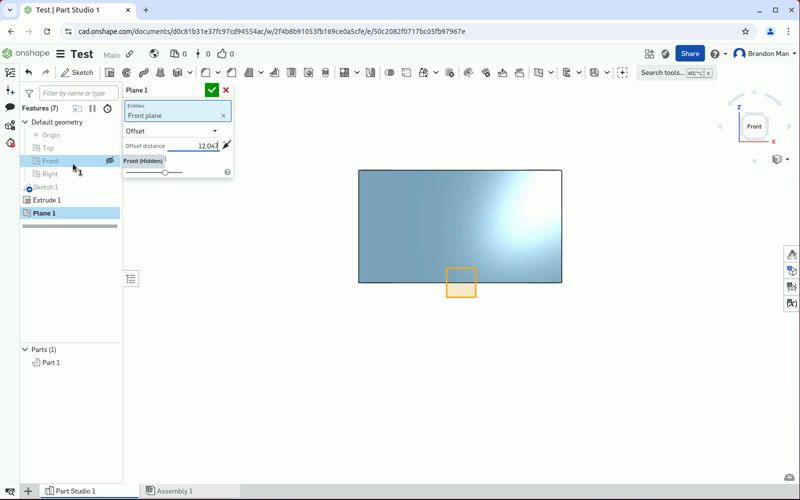
key(enter, 2)
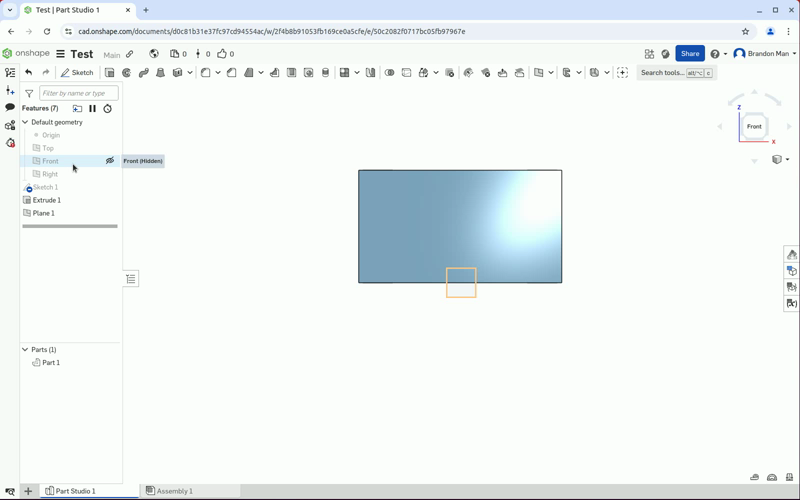
key(shift+s)
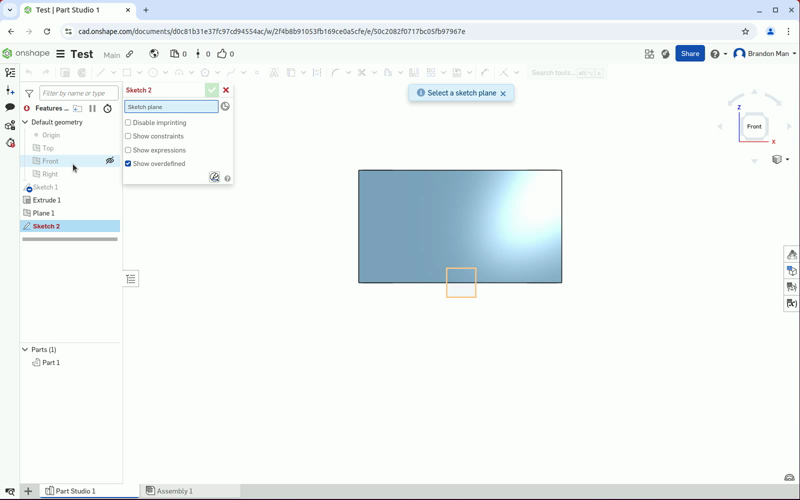
mouse_move(73, 215)
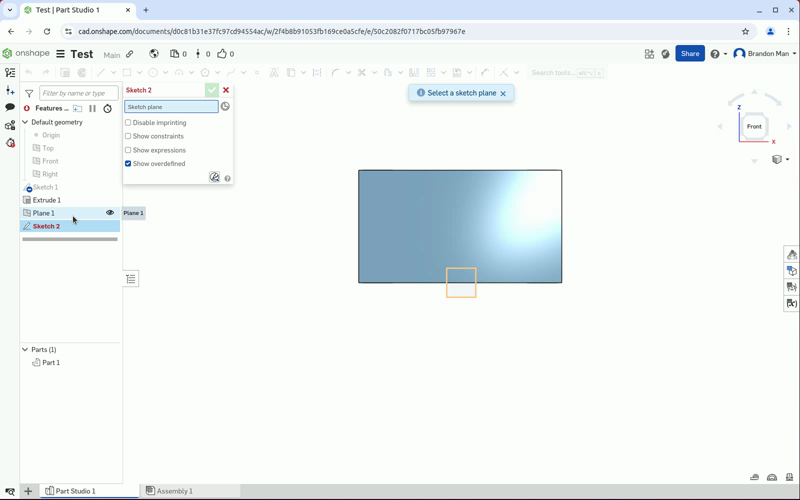
click(73, 215)
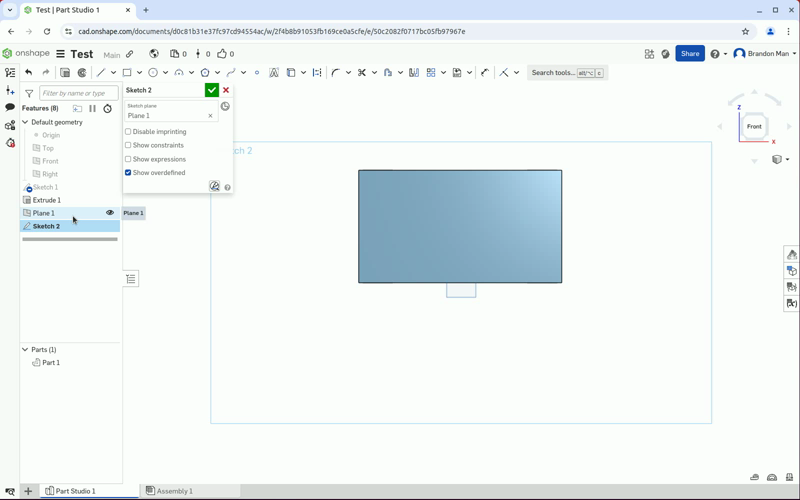
mouse_move(73, 352)
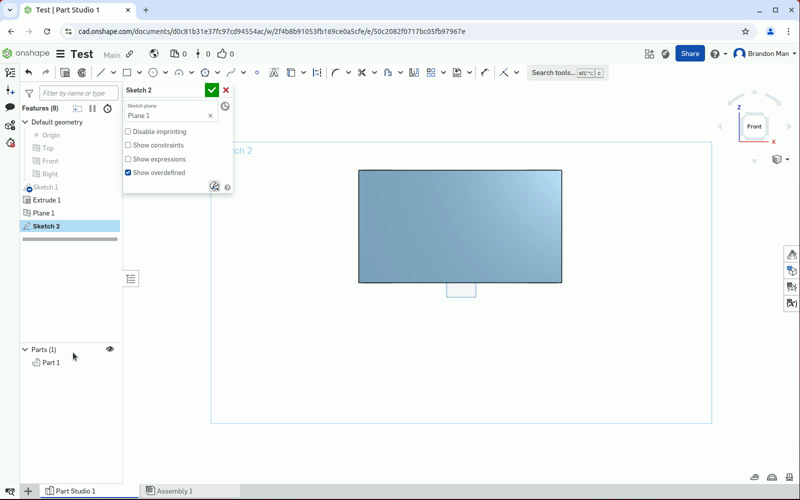
key(y)
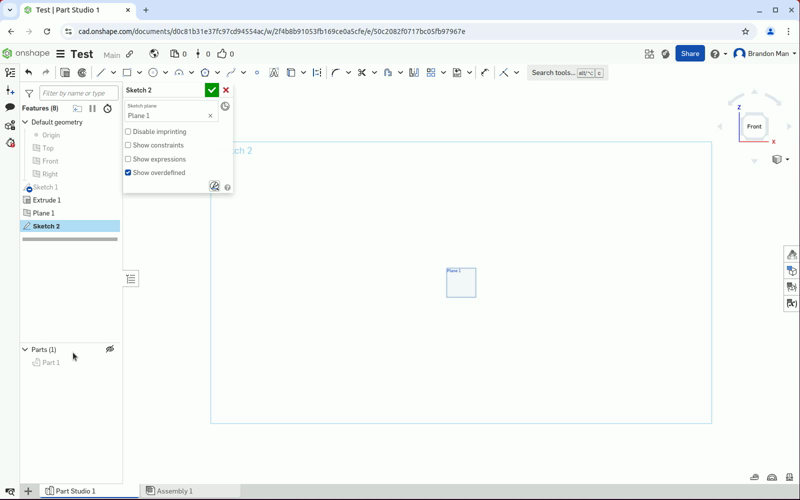
key(a)
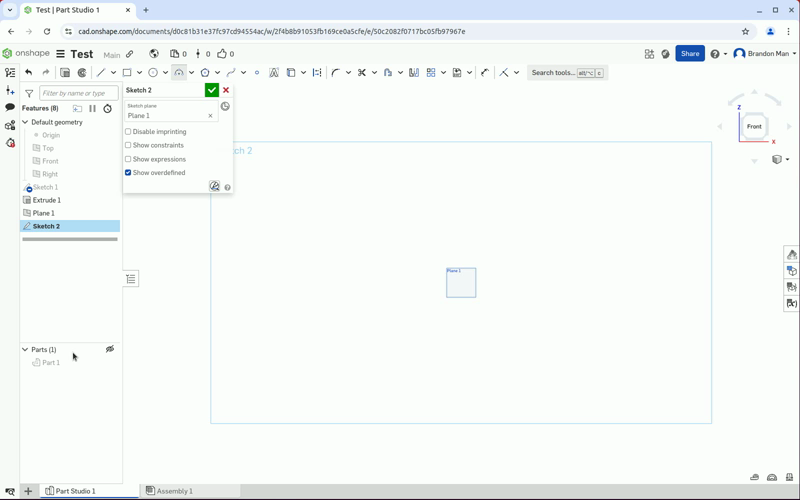
key_down(shift)
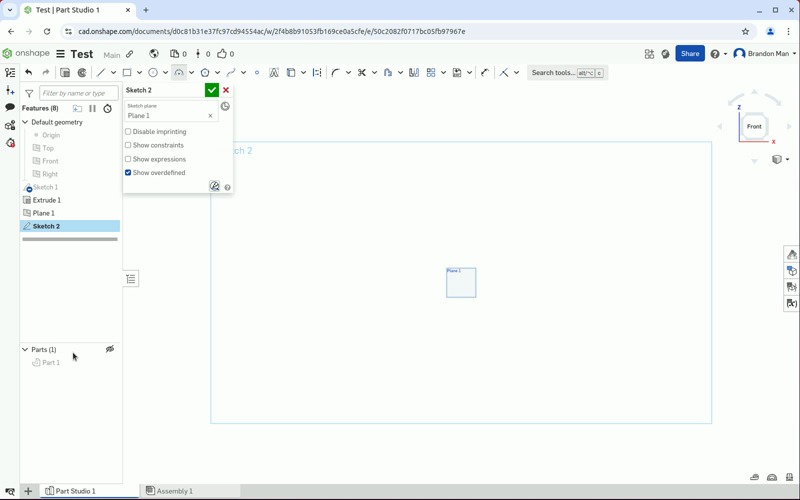
mouse_move(429, 170)
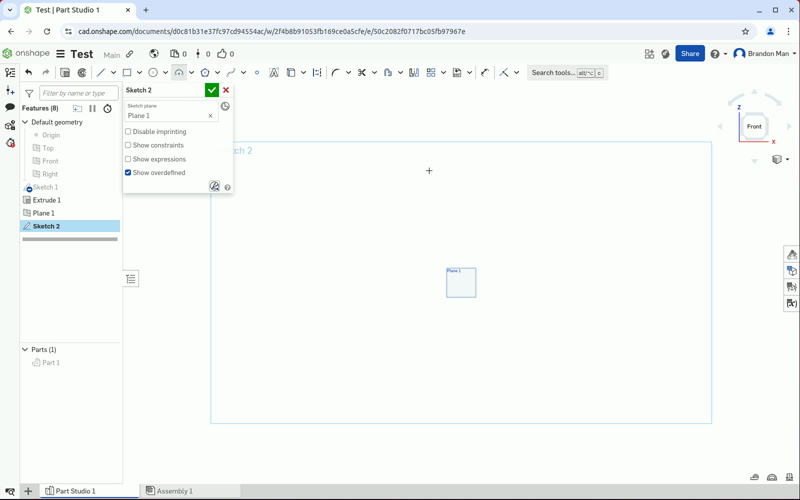
click(429, 170)
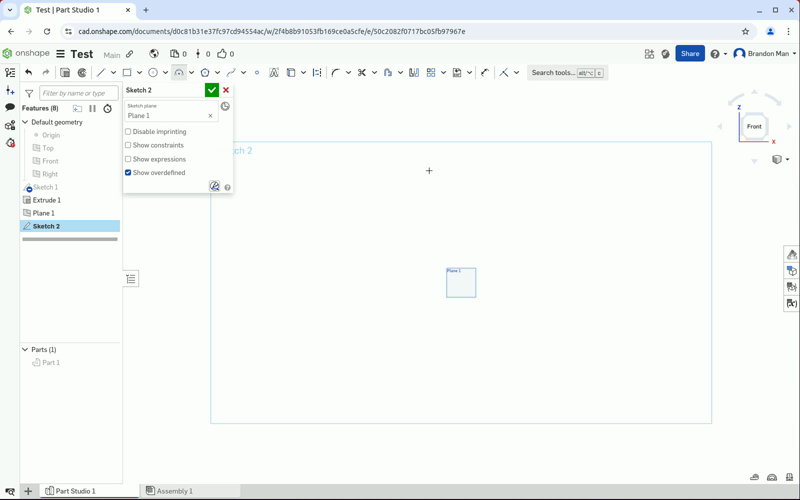
key_up(shift)
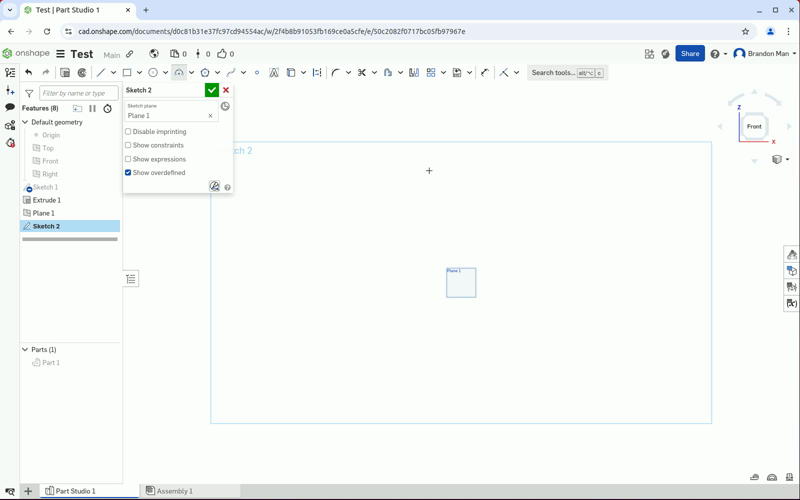
key_down(shift)
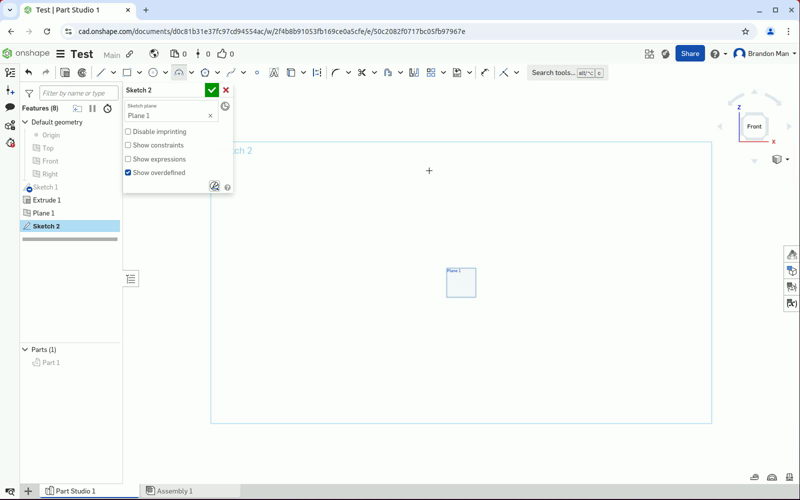
mouse_move(492, 170)
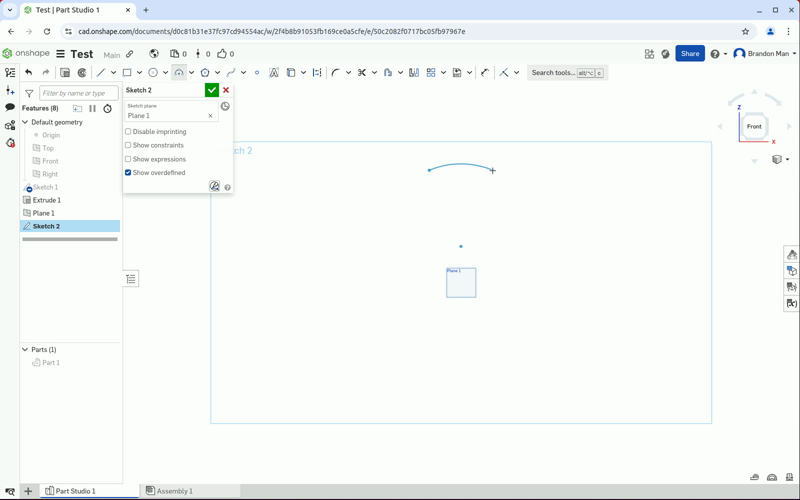
click(492, 170)
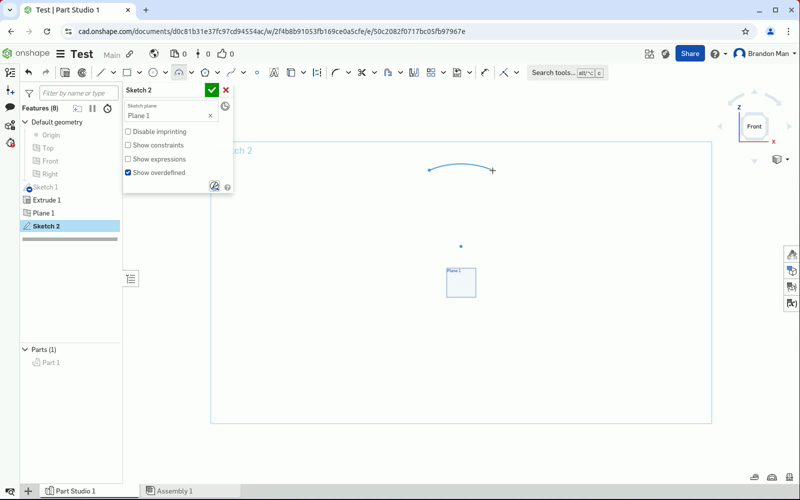
mouse_move(461, 202)
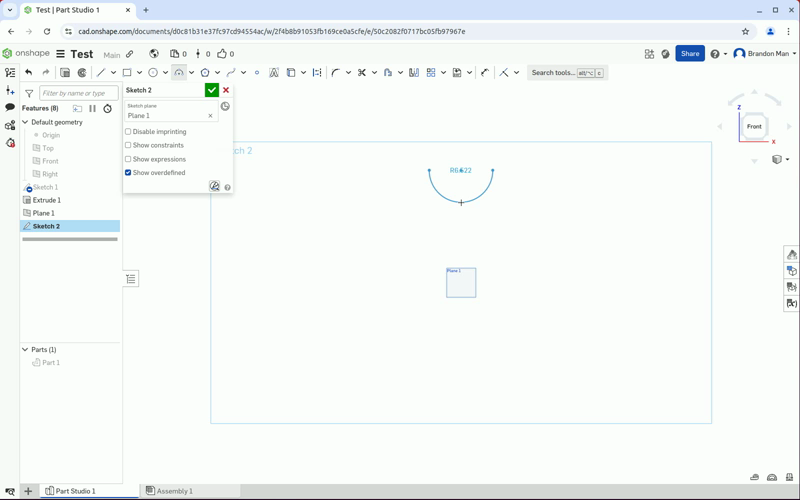
click(461, 202)
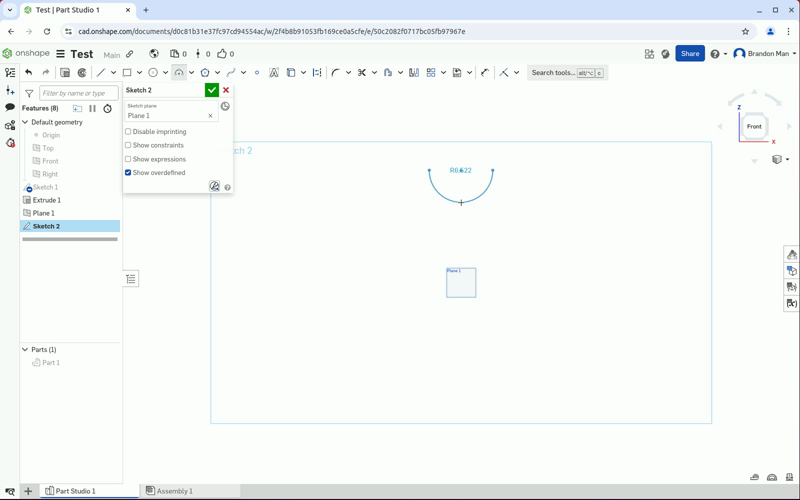
key_up(shift)
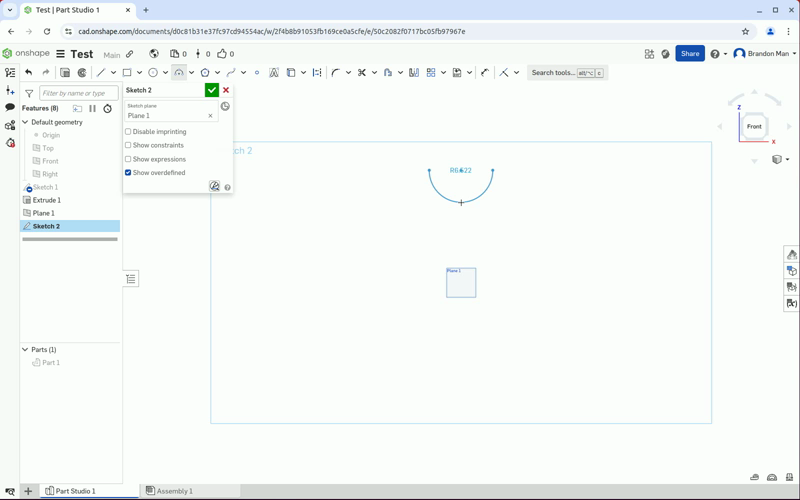
key(esc)
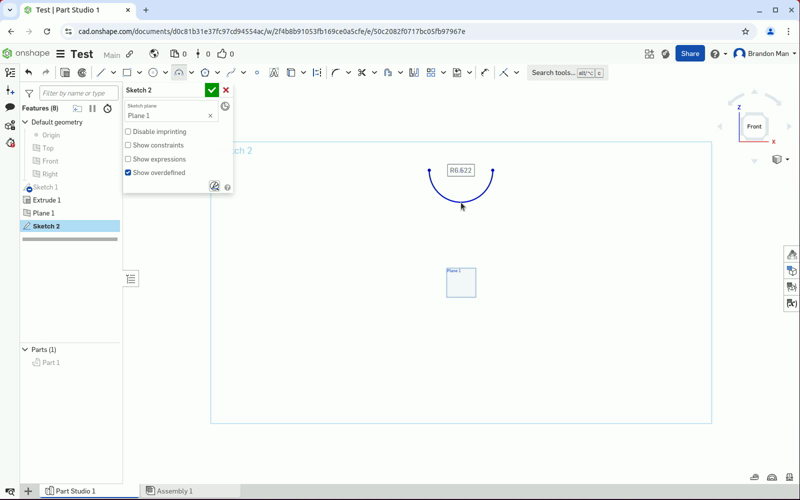
key(l)
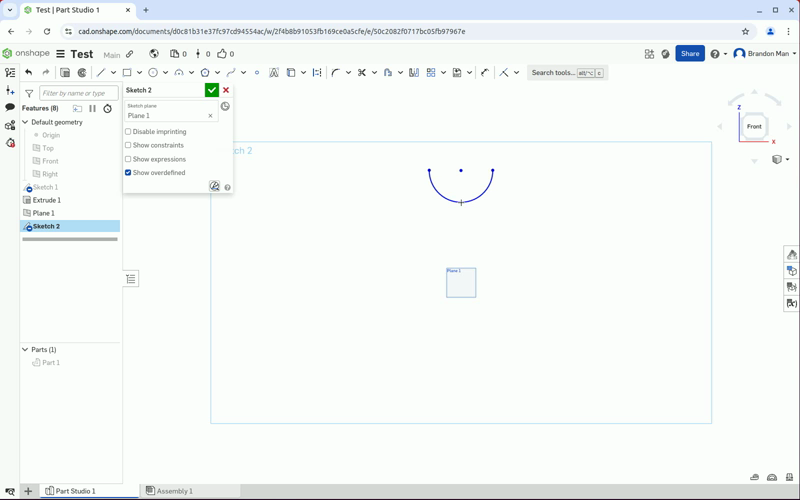
mouse_move(492, 170)
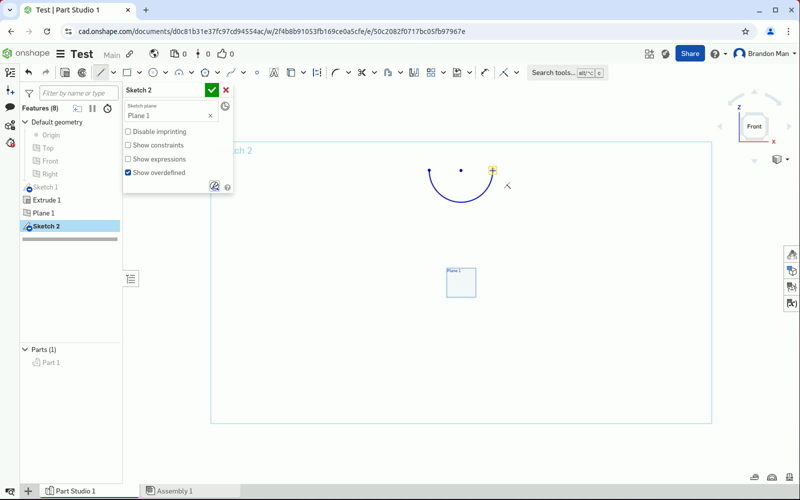
click(492, 170)
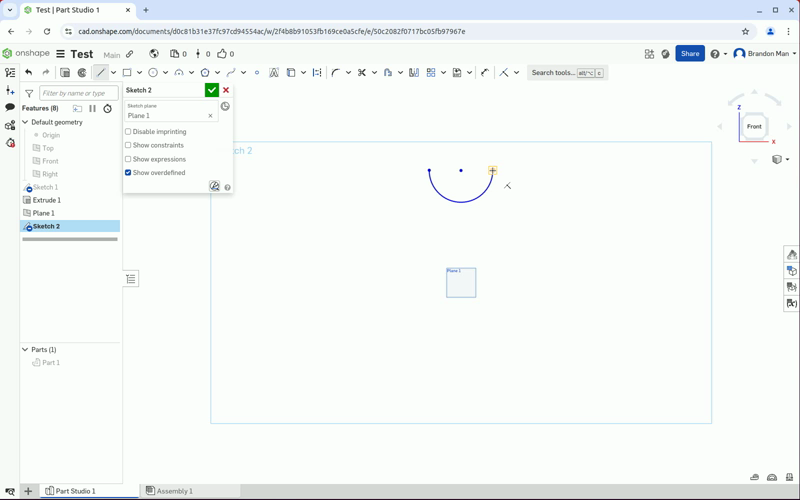
key_down(shift)
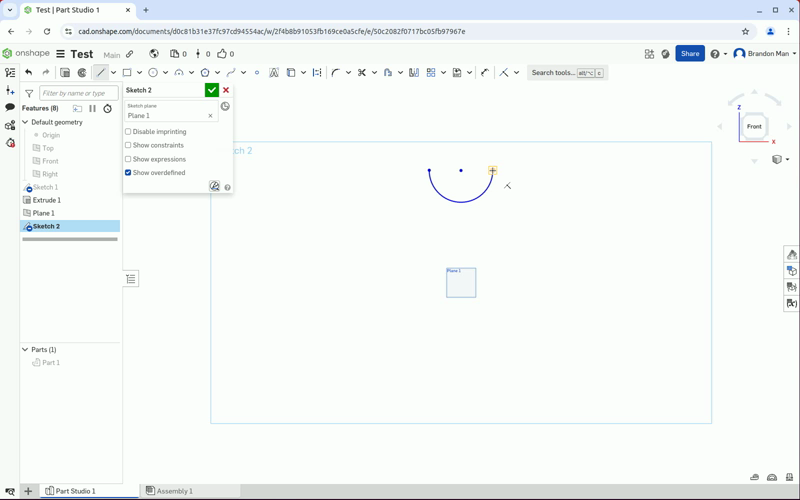
mouse_move(429, 170)
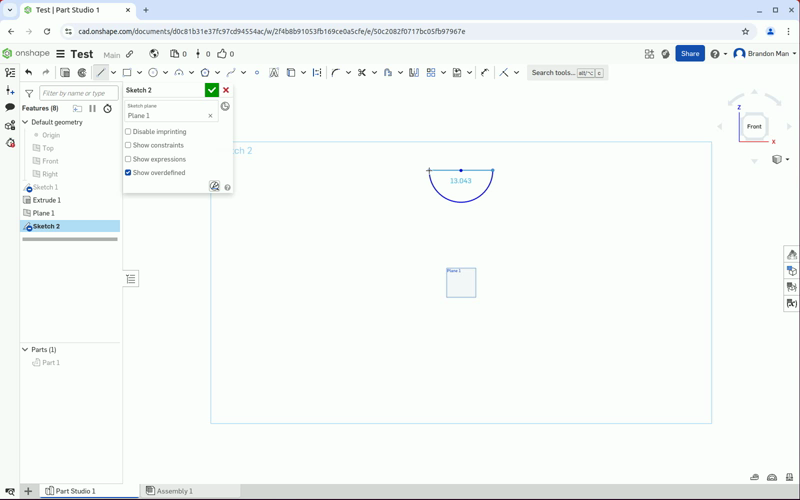
key_up(shift)
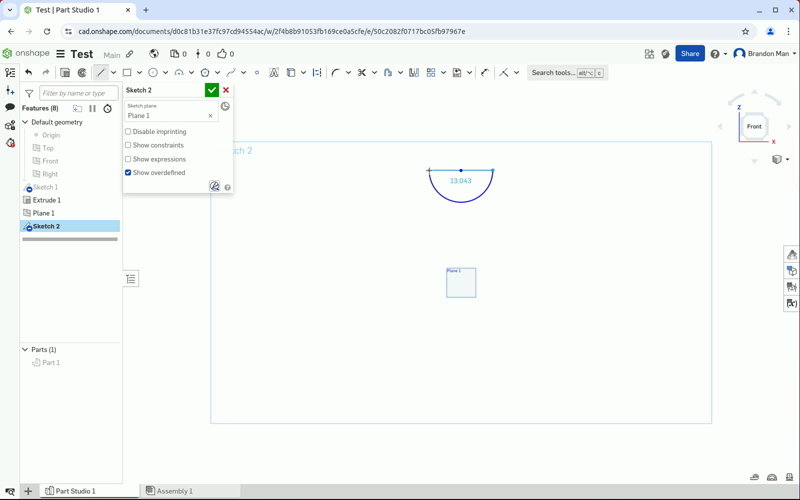
click(429, 170)
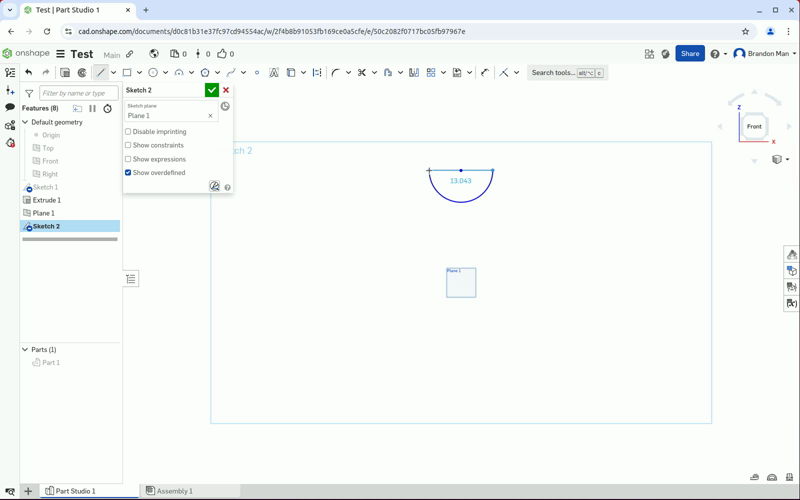
key(esc)
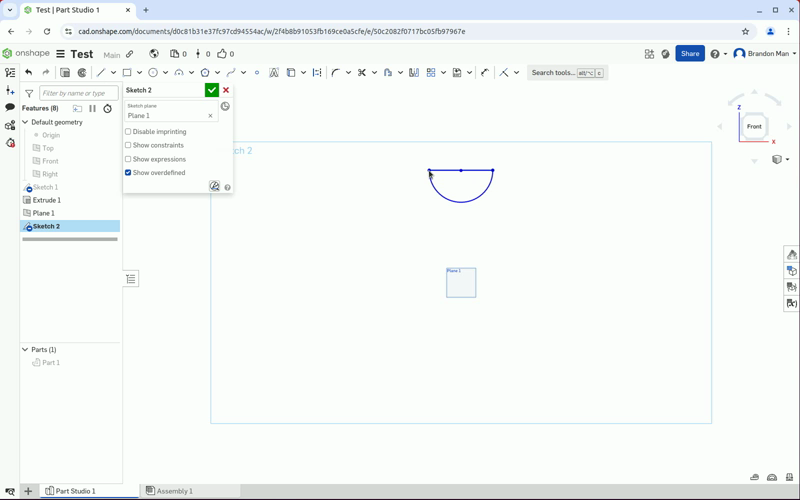
mouse_move(466, 189)
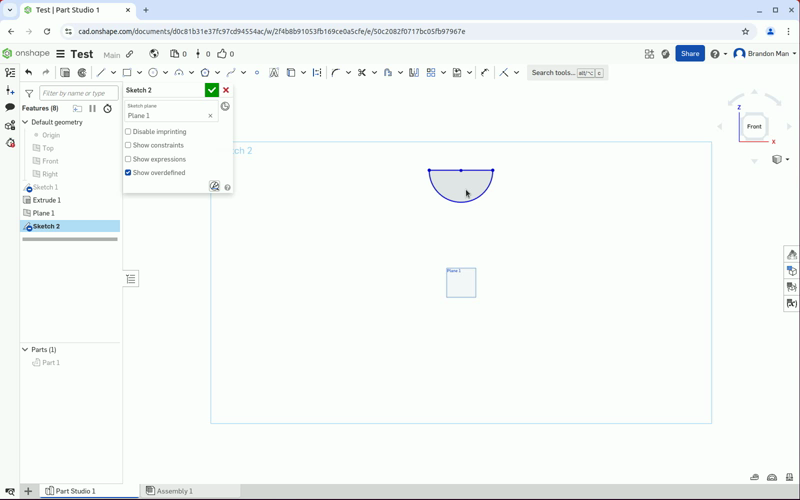
scroll(6)
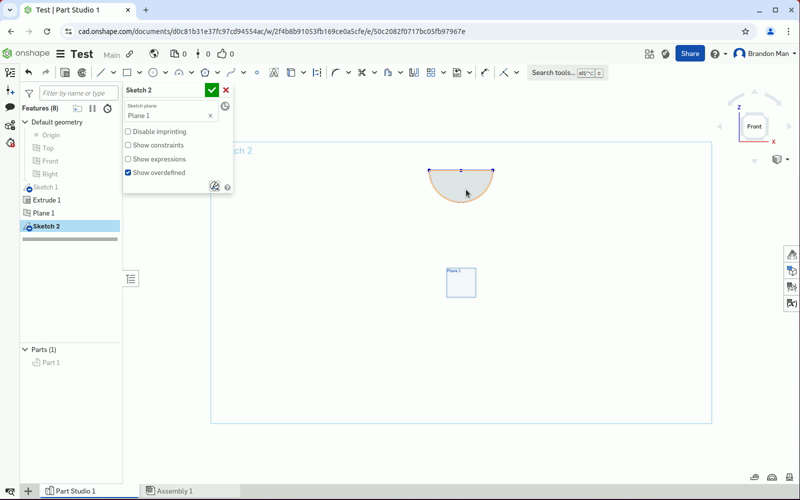
scroll(6)
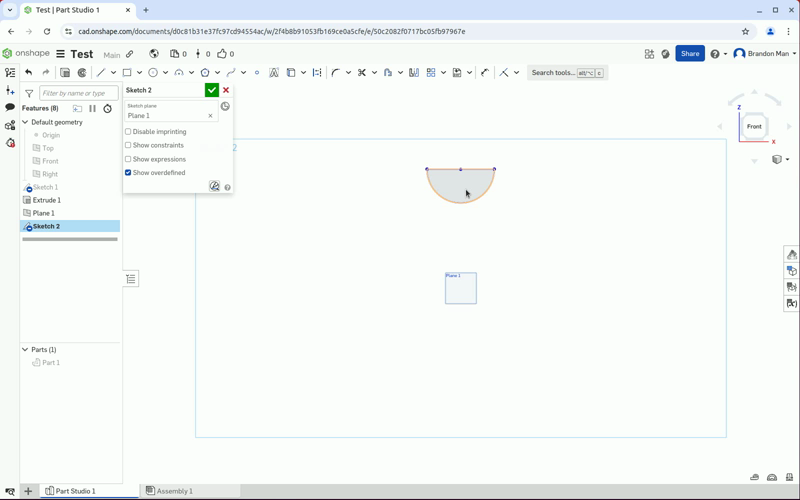
scroll(6)
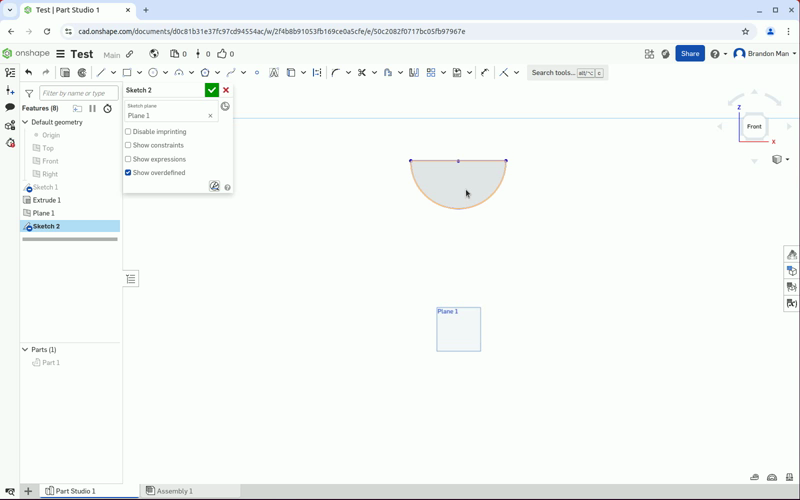
scroll(6)
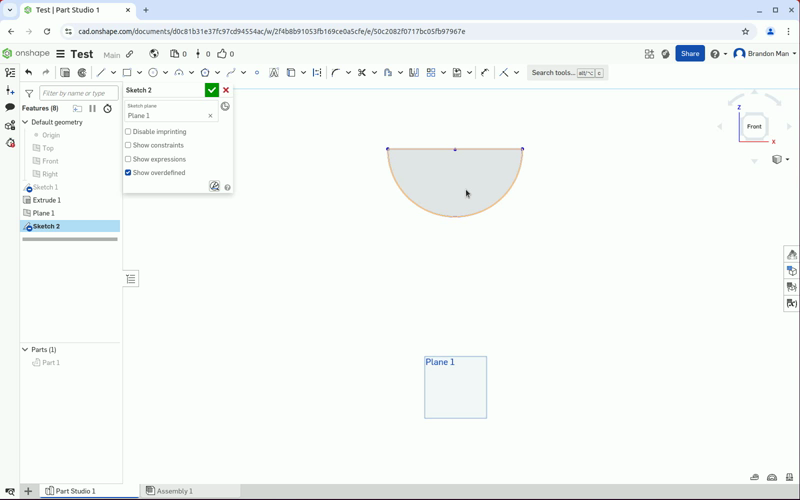
scroll(6)
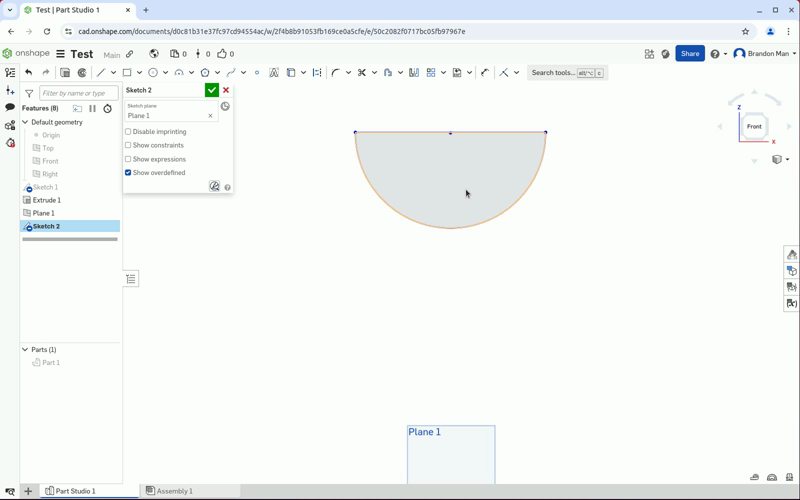
scroll(6)
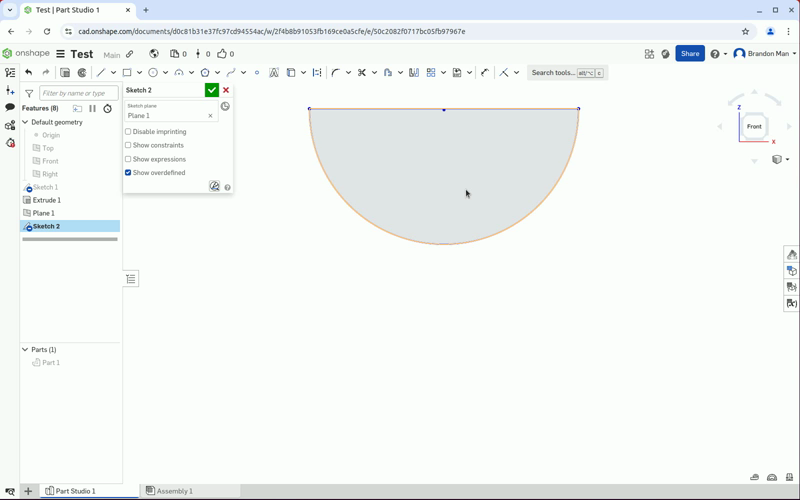
scroll(6)
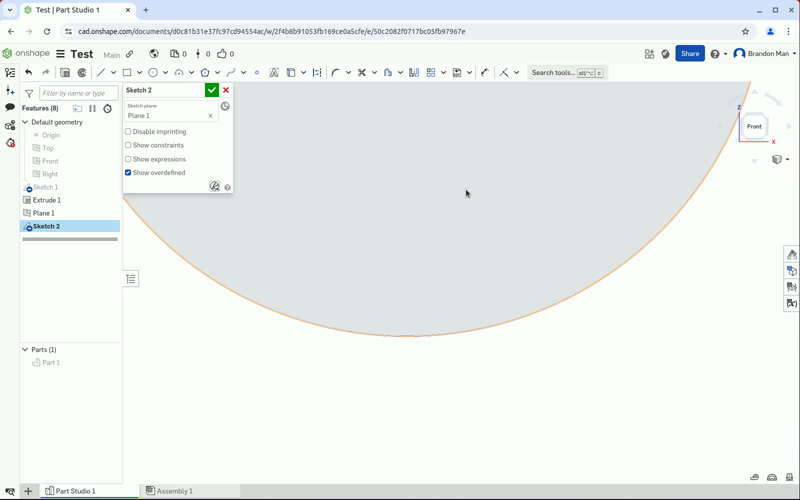
click(466, 189)
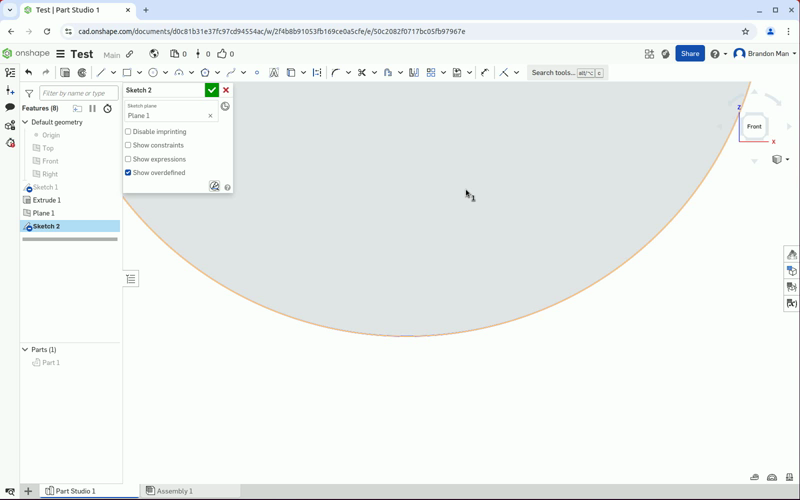
scroll(-6)
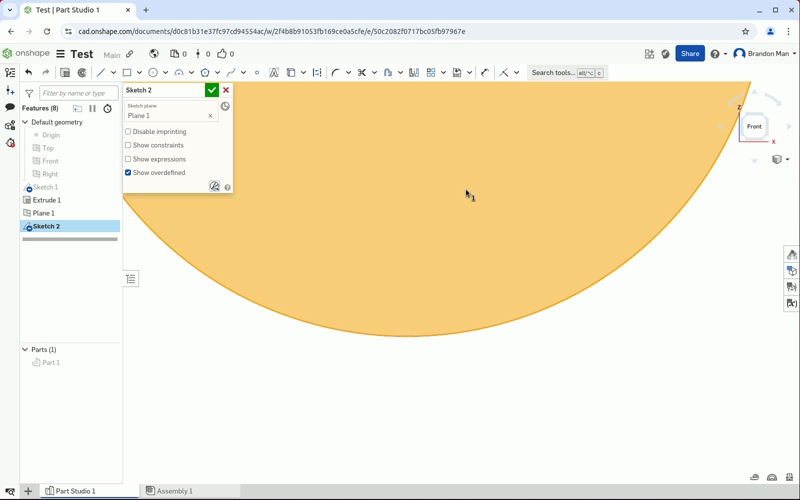
scroll(-6)
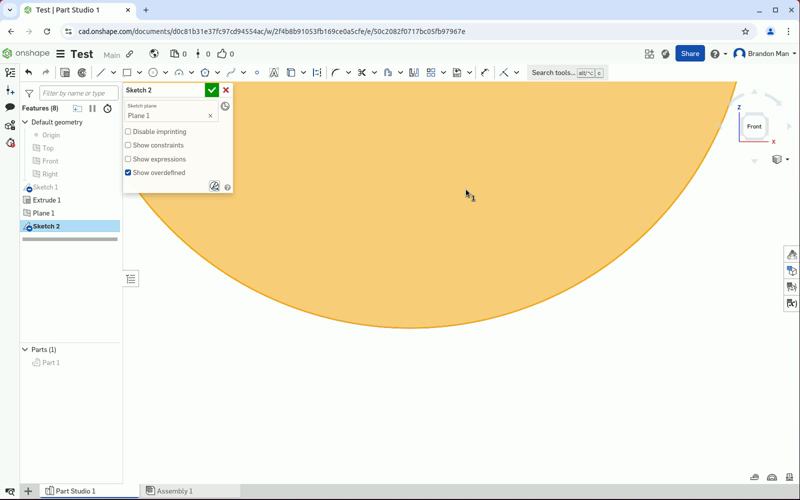
scroll(-6)
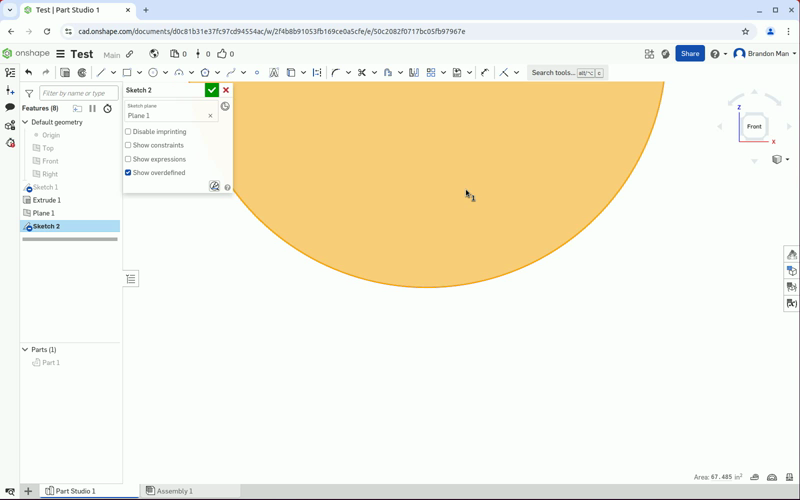
scroll(-6)
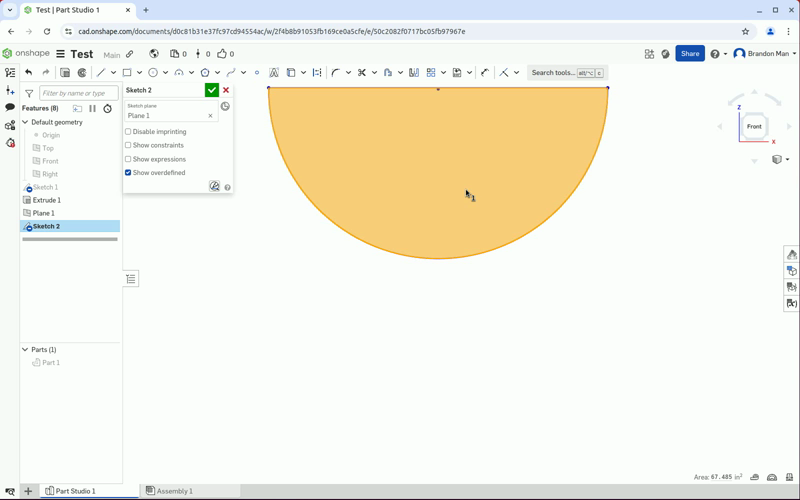
scroll(-6)
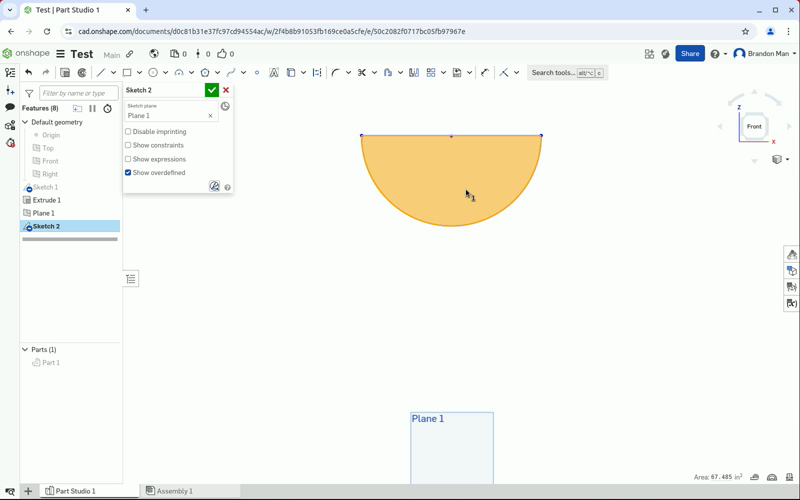
scroll(-6)
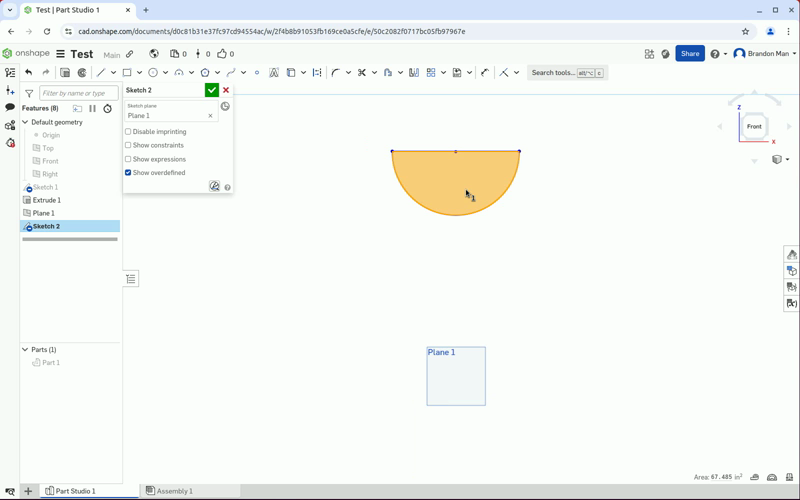
scroll(-6)
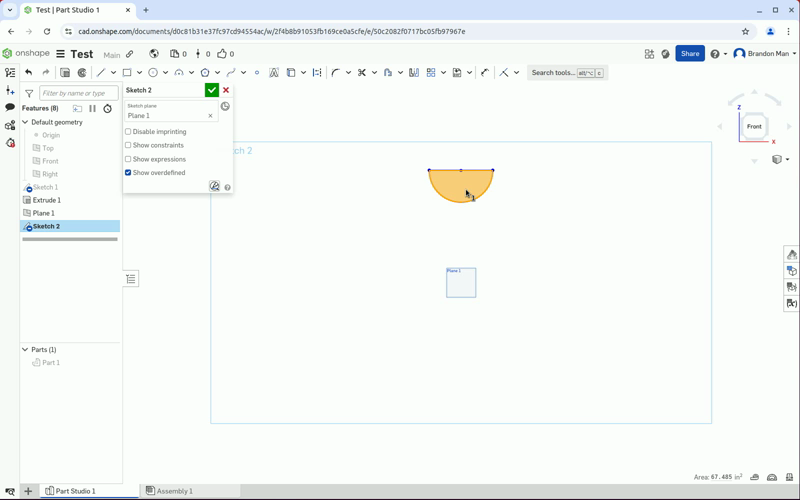
mouse_move(73, 352)
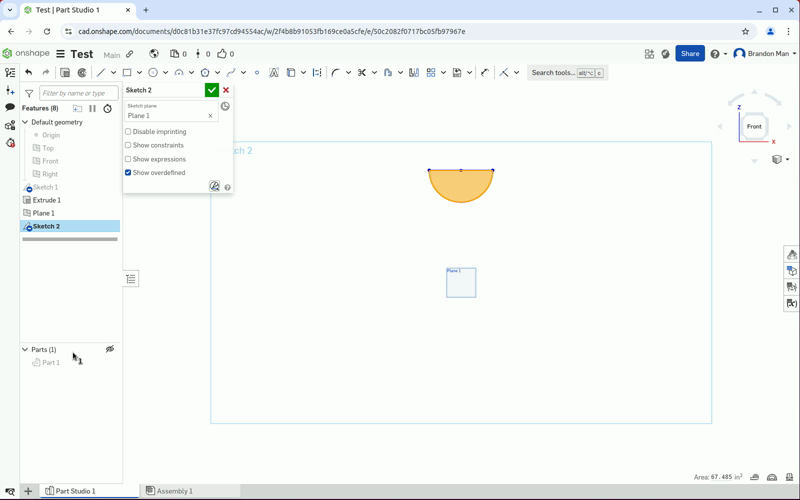
key(shift+y)
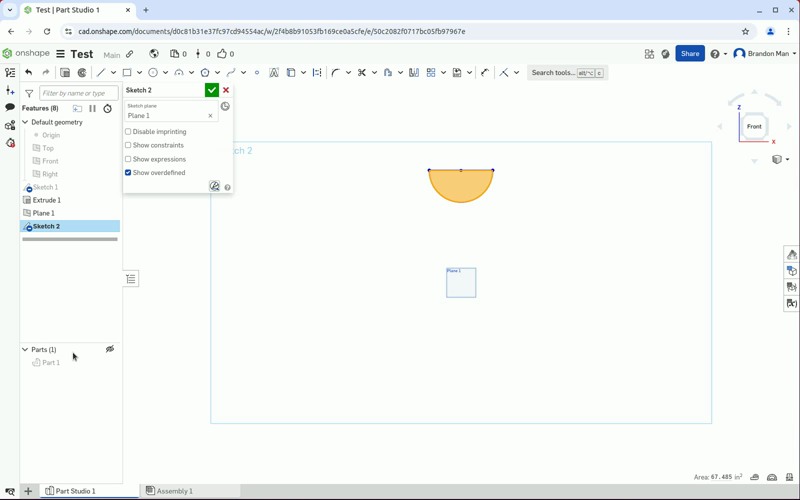
key(shift+e)
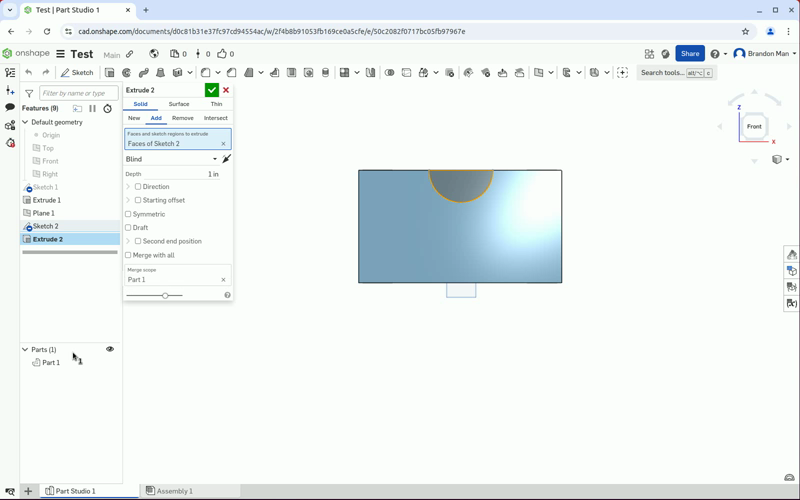
mouse_move(143, 106)
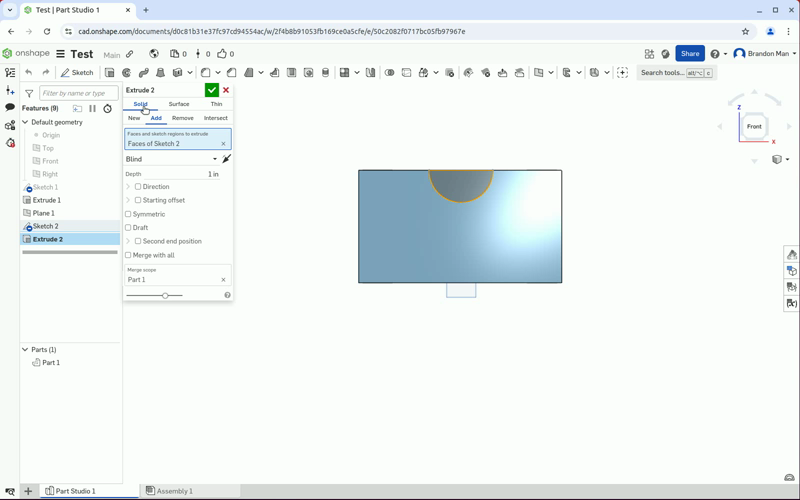
click(143, 106)
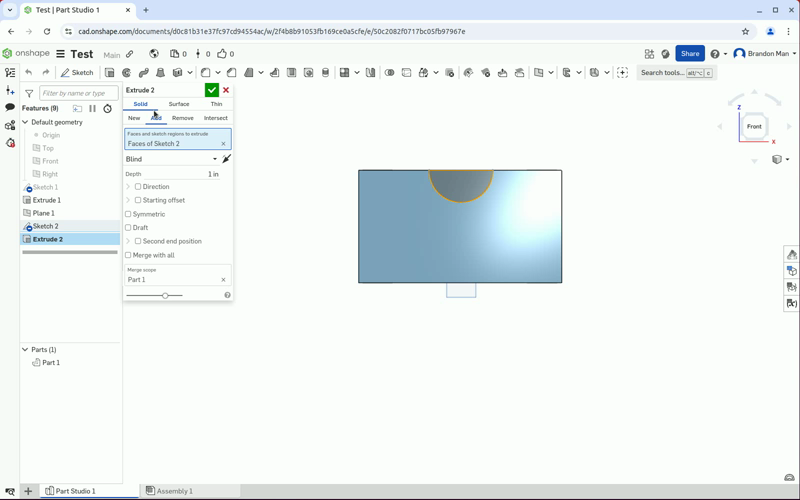
mouse_move(186, 120)
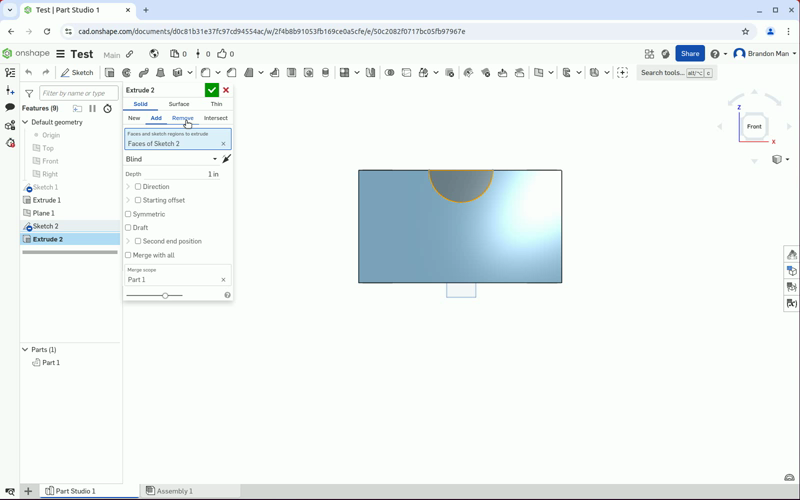
click(186, 120)
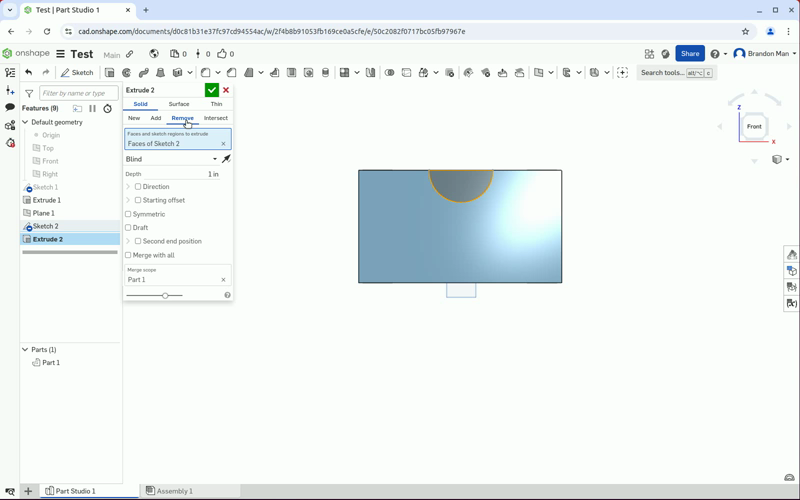
key(tab, 4)
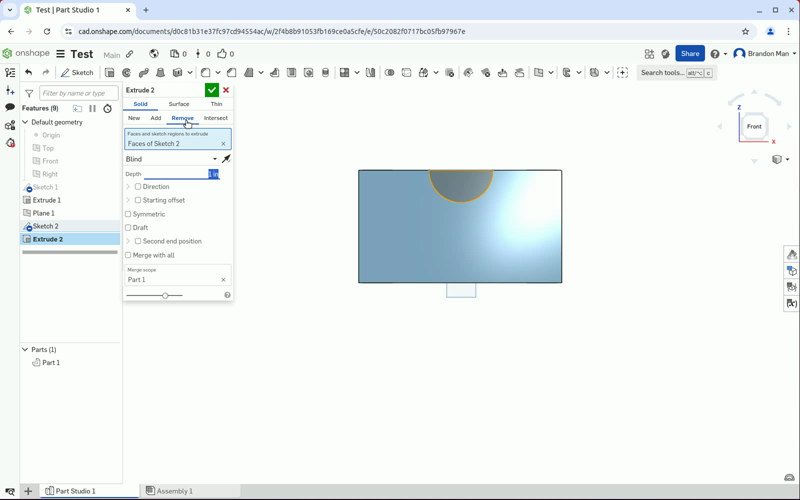
text(27.682)
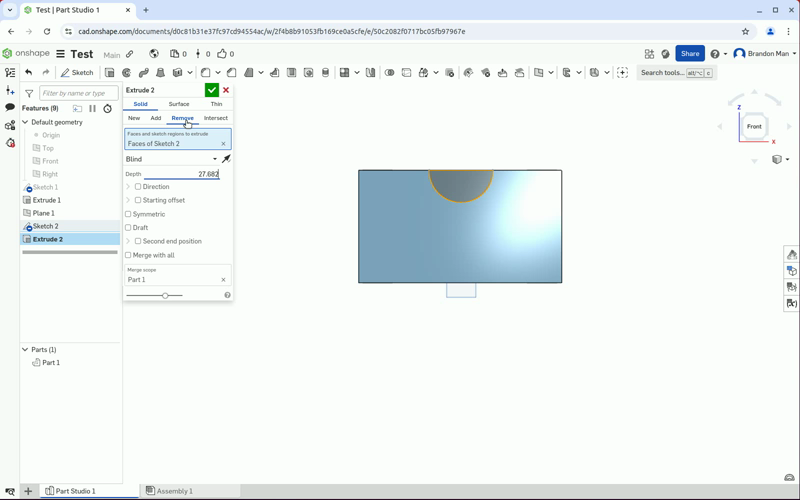
key(tab, 6)
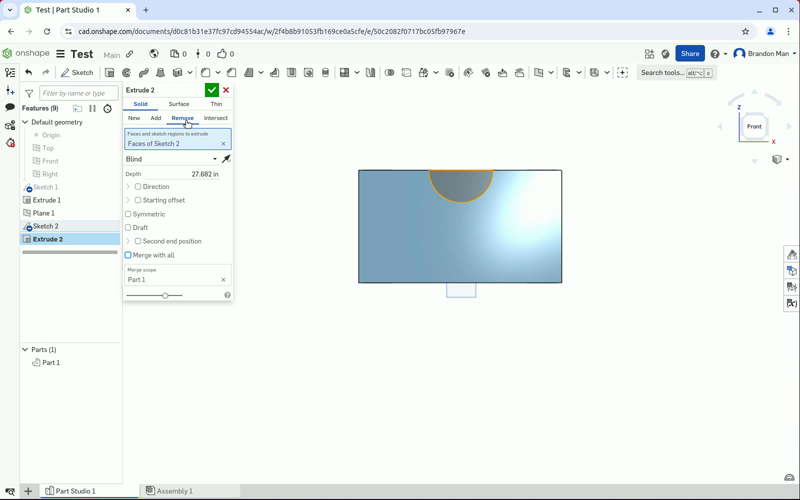
key(space)
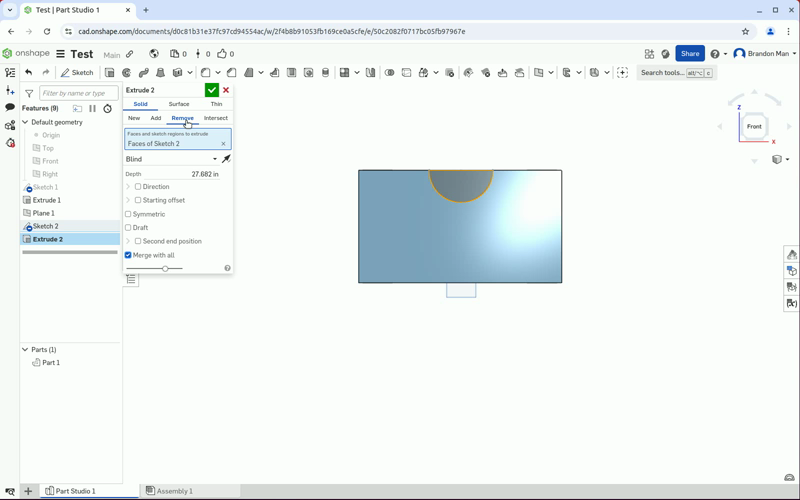
key(enter)
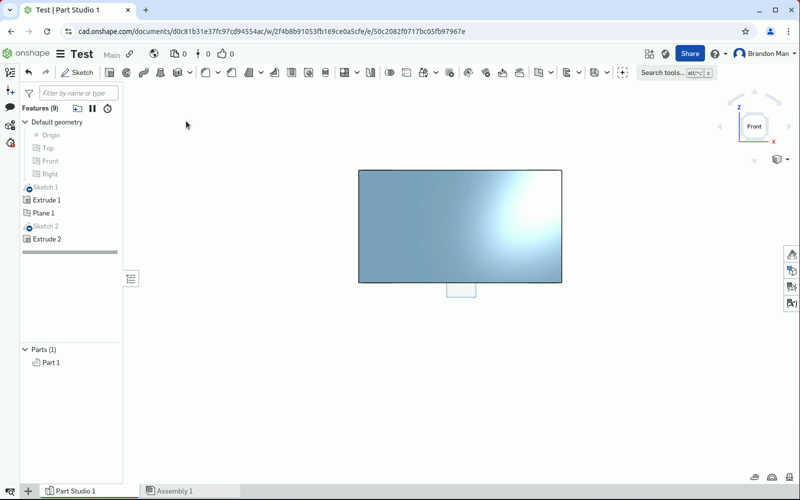
key(shift+h)
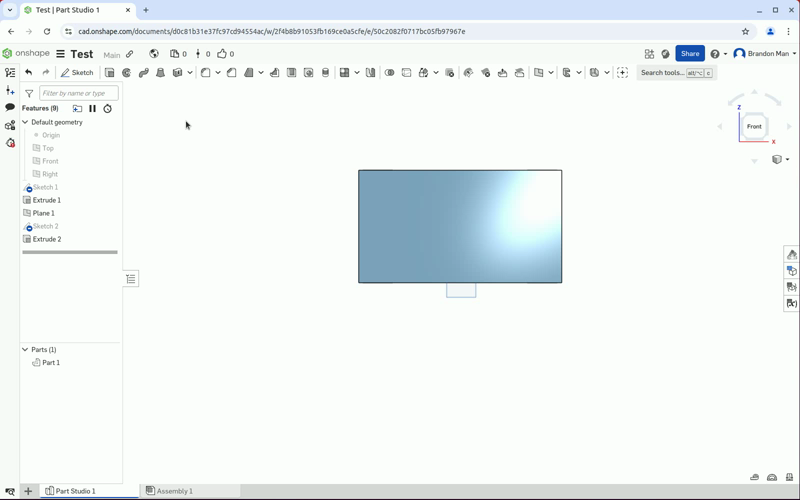
key(shift+h)
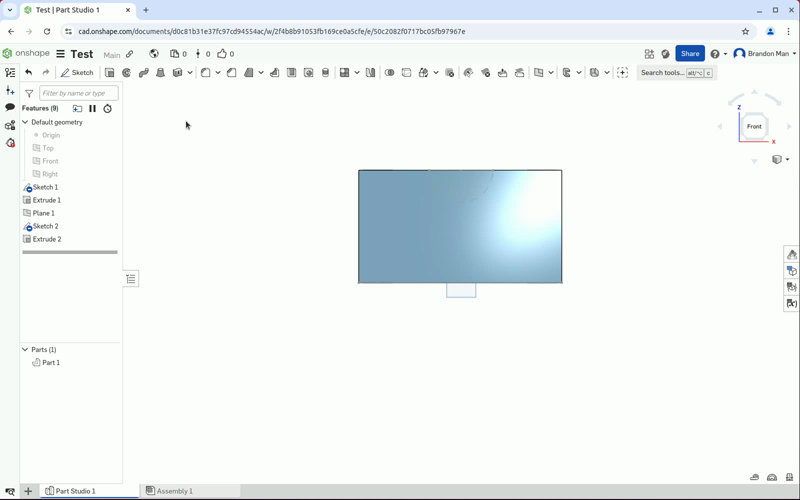
key(shift+7)
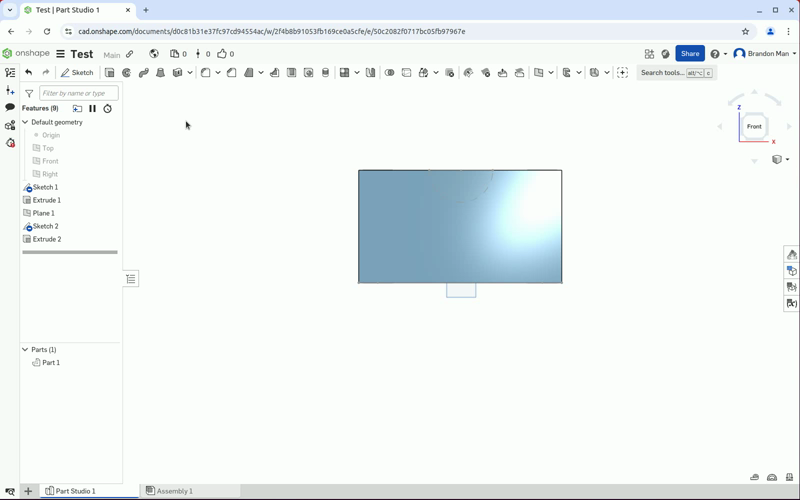
key(left, 2)
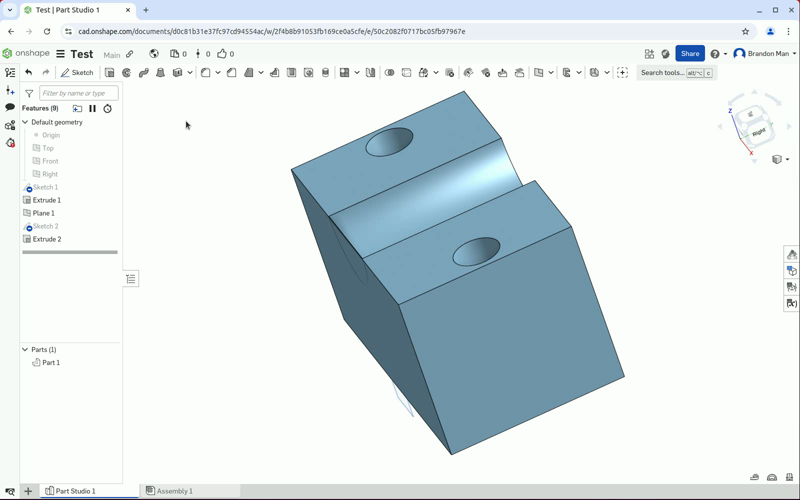
key(down, 2)
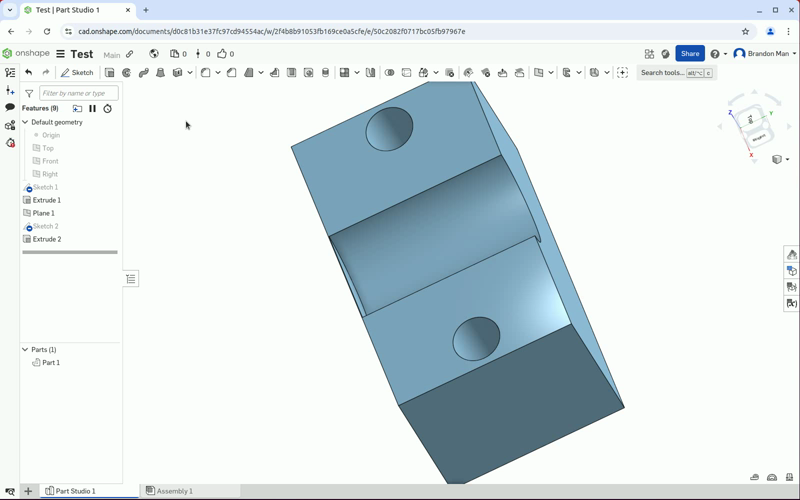
key(up, 2)
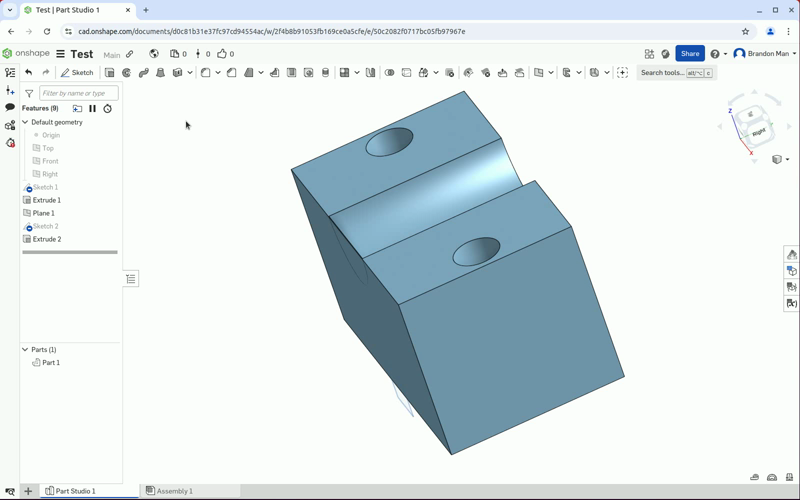
key(right, 2)
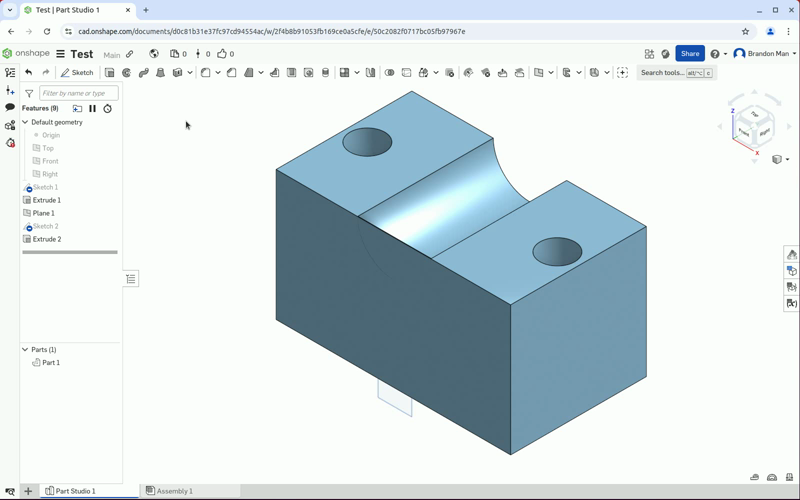
mouse_move(73, 189)
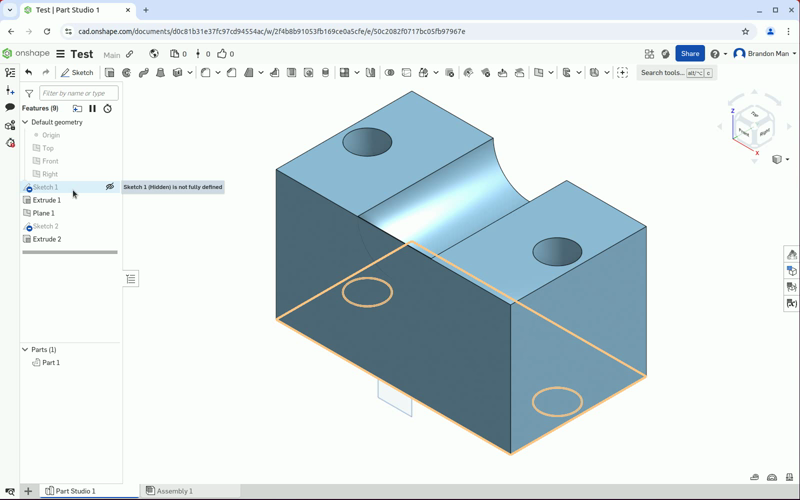
click(73, 189)